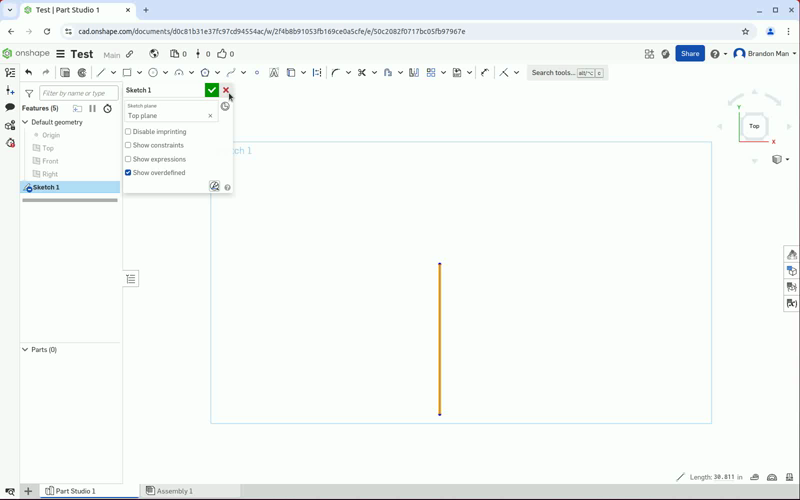
key(shift+h)
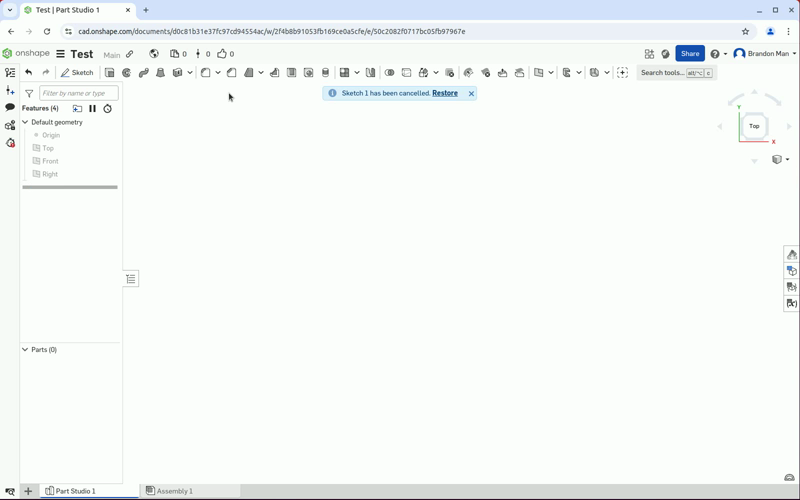
mouse_move(73, 352)
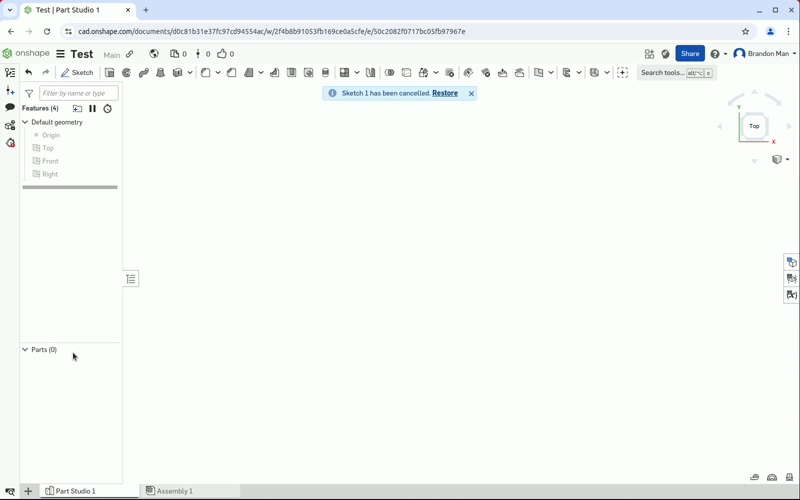
key(y)
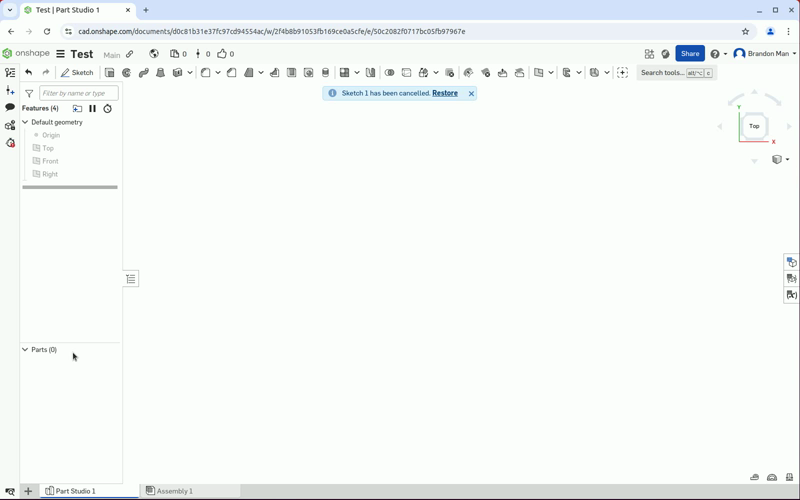
key(shift+p)
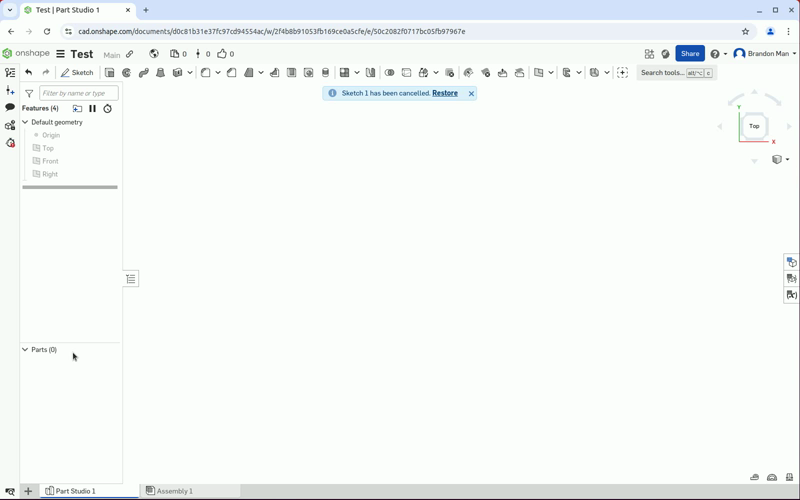
key(space)
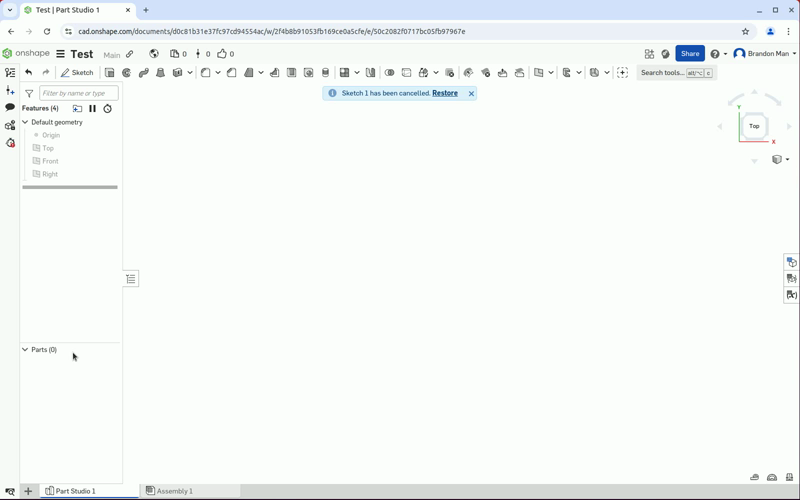
key_down(shift)
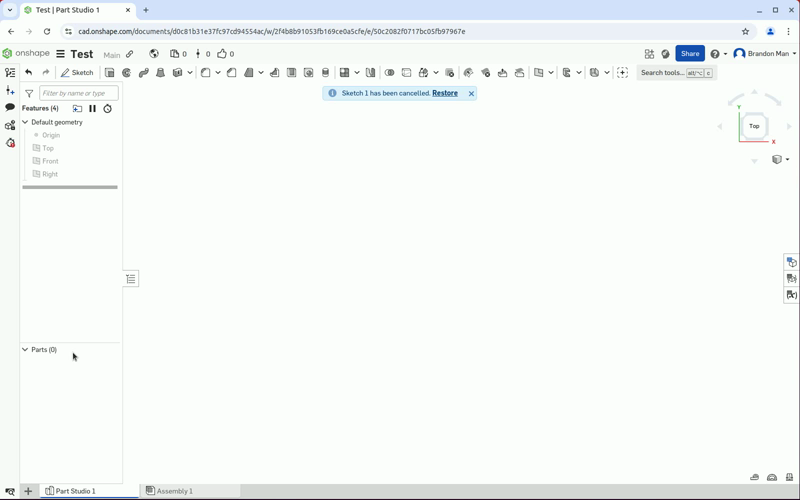
key(up)
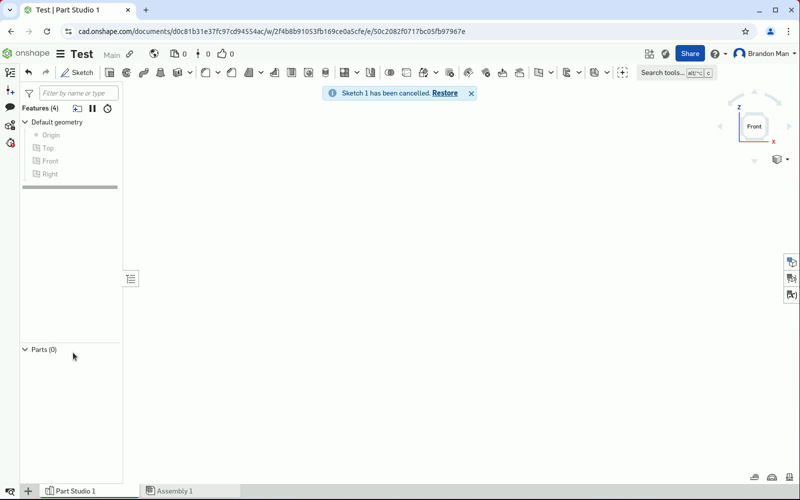
key_up(shift)
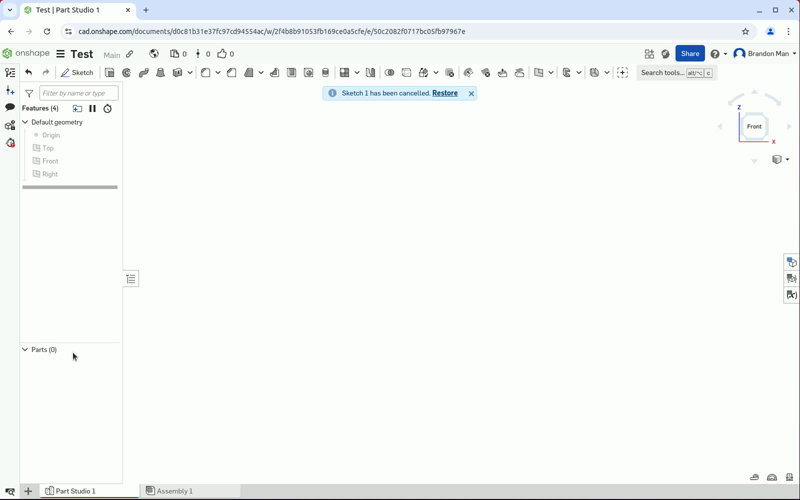
mouse_move(73, 352)
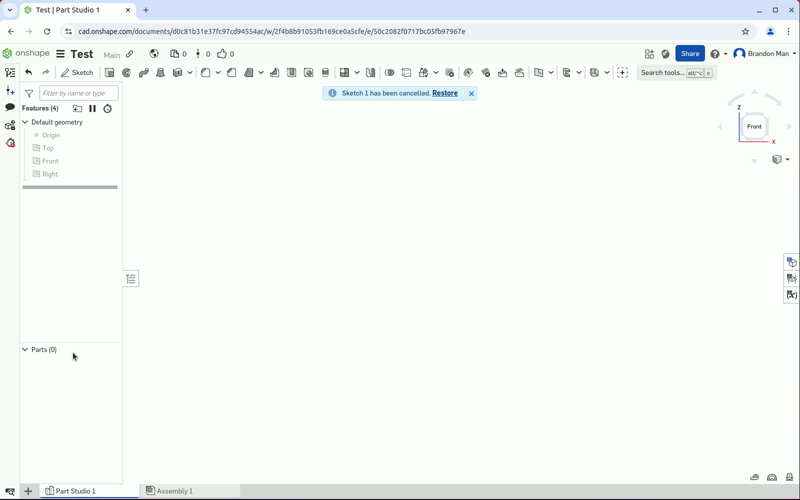
key(shift+y)
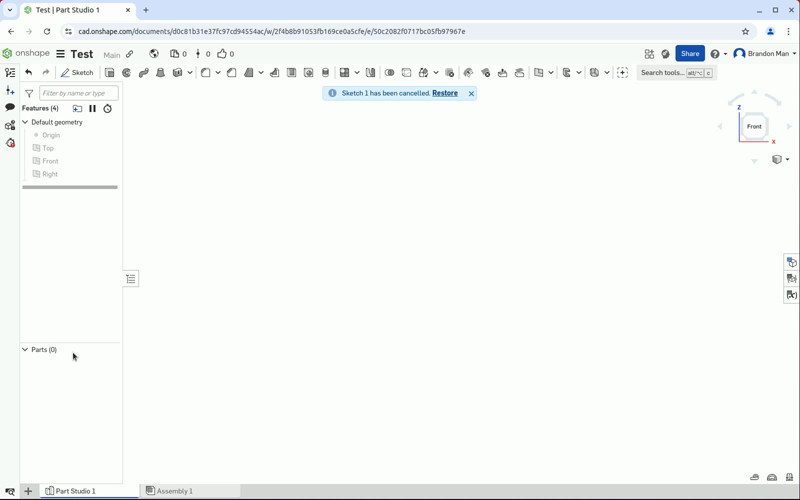
key(shift+s)
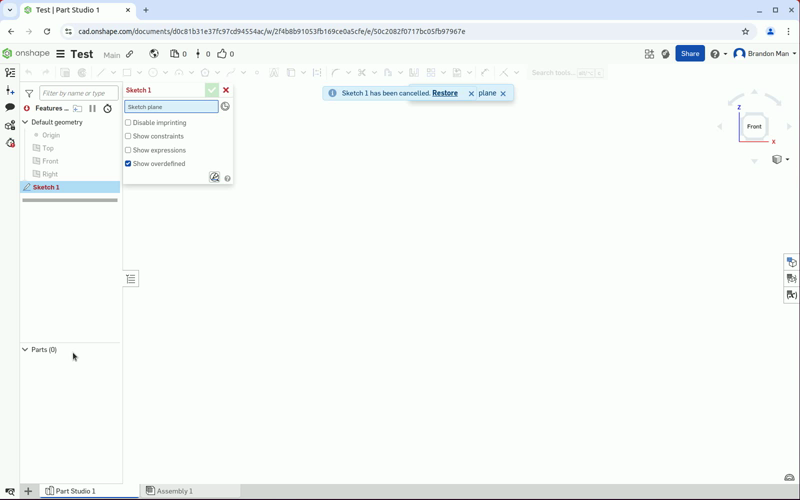
mouse_move(73, 163)
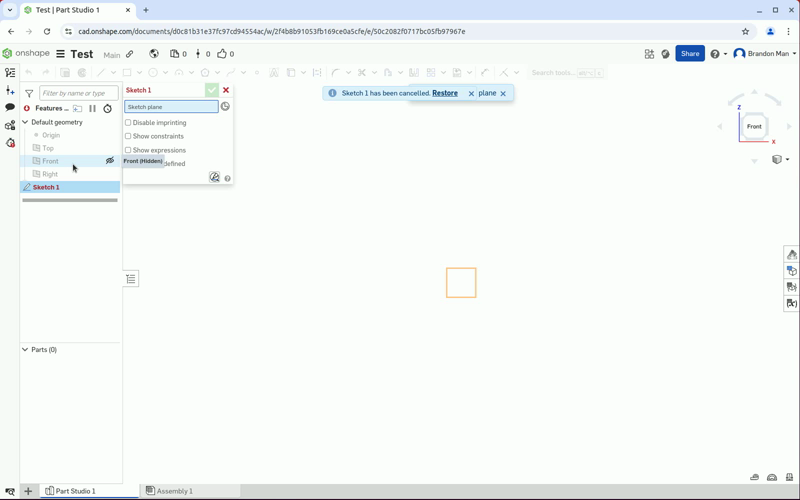
click(73, 163)
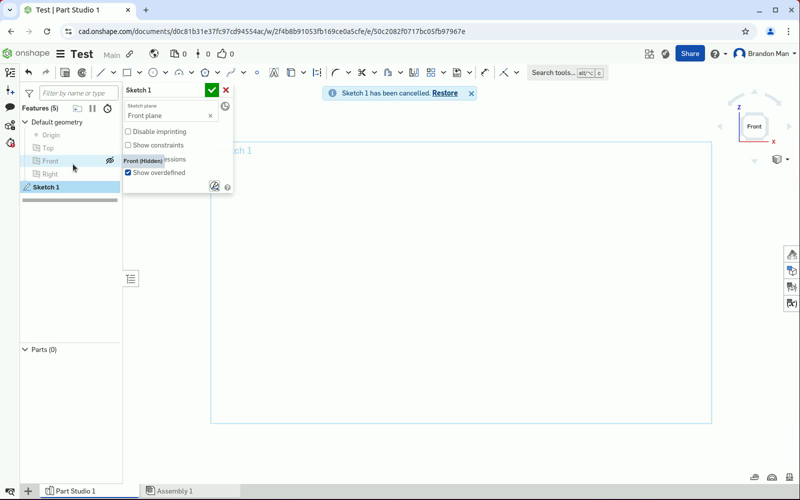
mouse_move(73, 352)
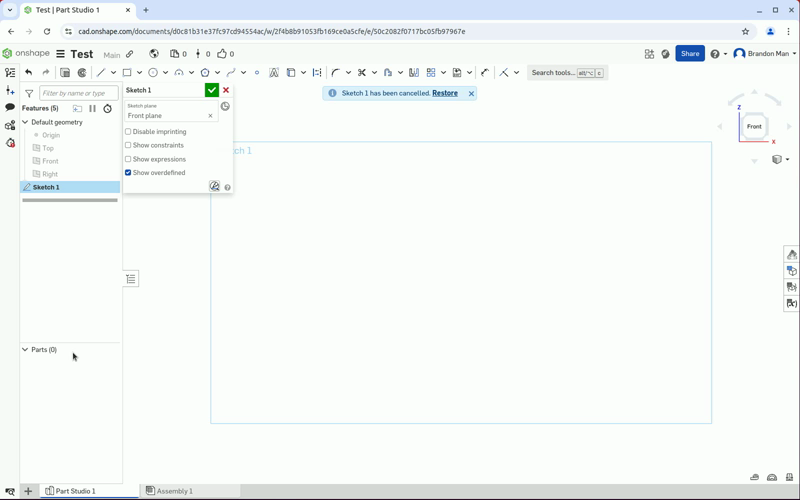
key(y)
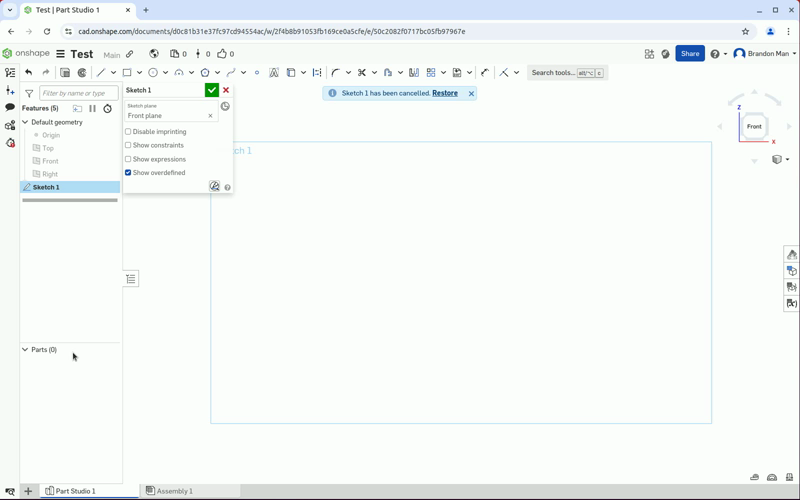
key(c)
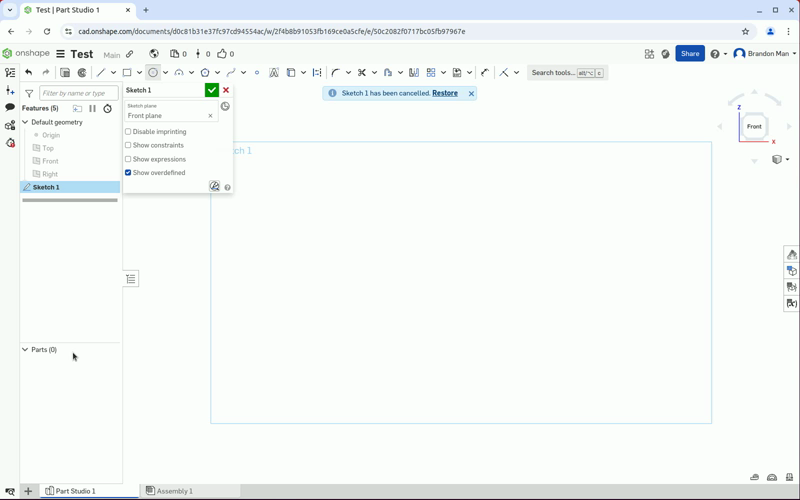
key_down(shift)
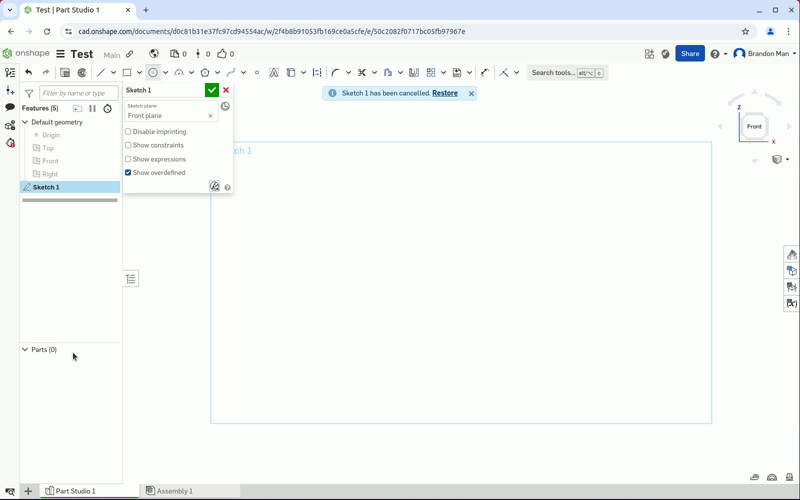
mouse_move(382, 223)
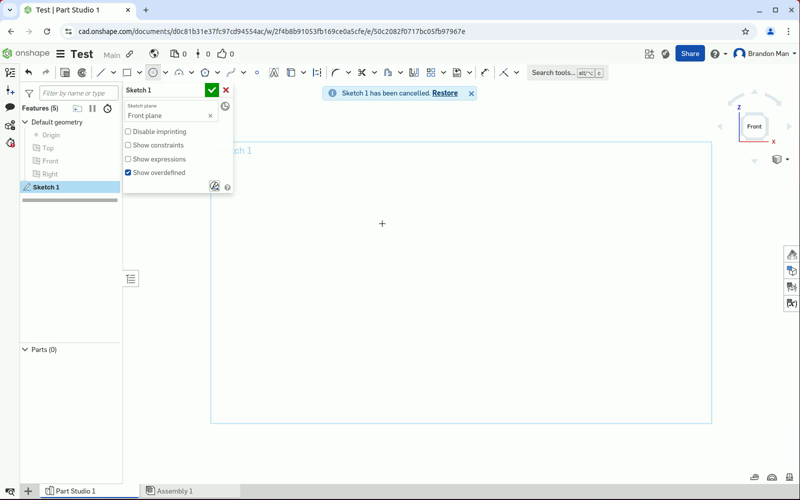
click(382, 223)
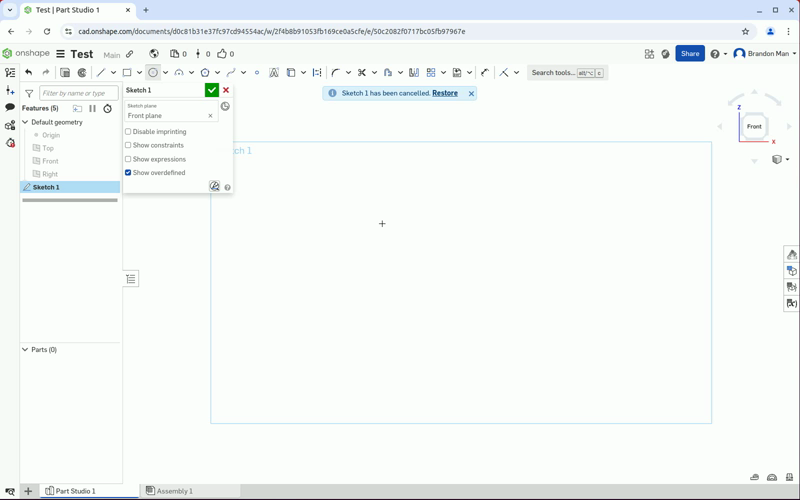
key_up(shift)
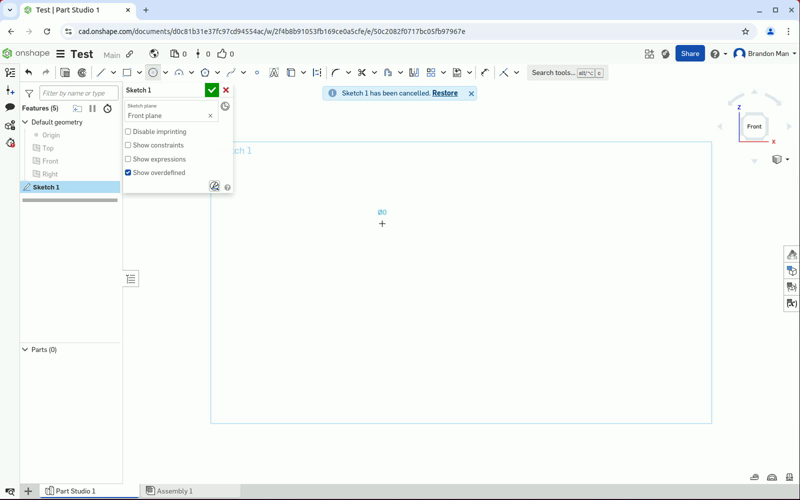
mouse_move(415, 223)
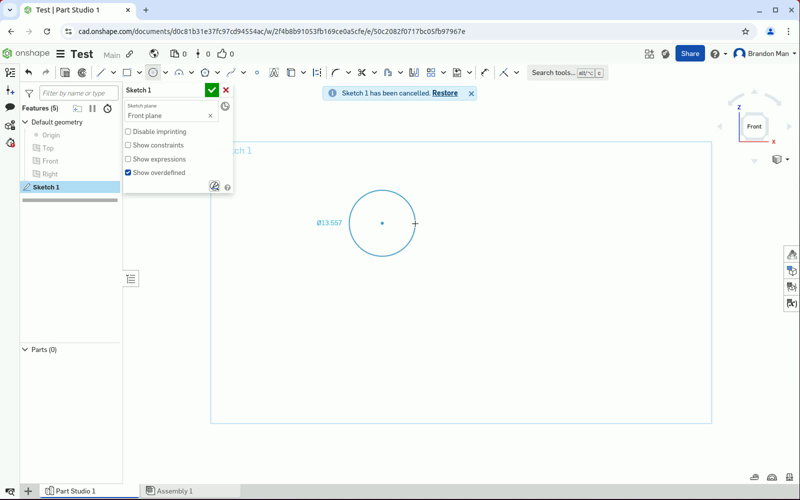
click(415, 223)
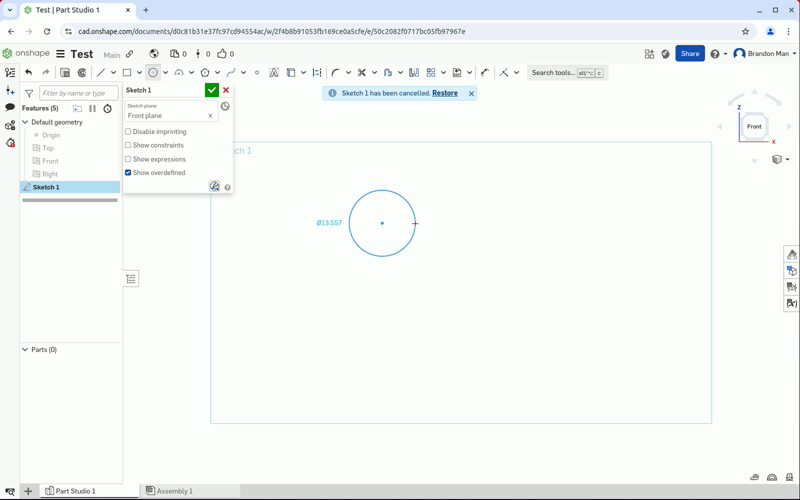
key(esc)
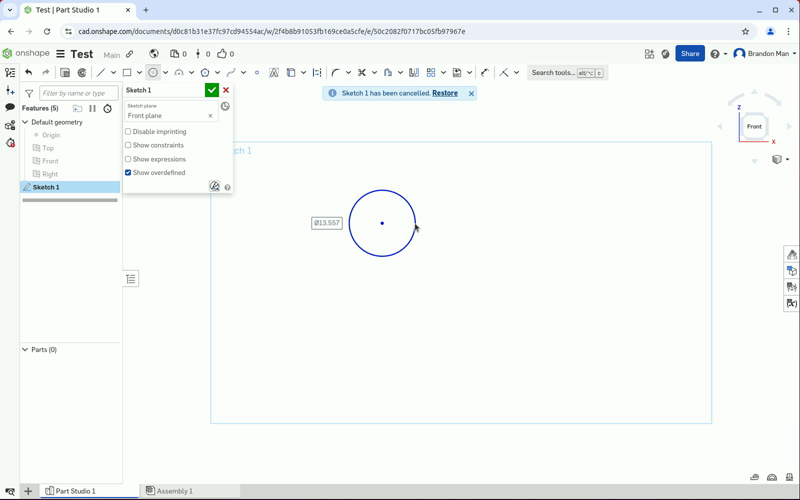
mouse_move(387, 242)
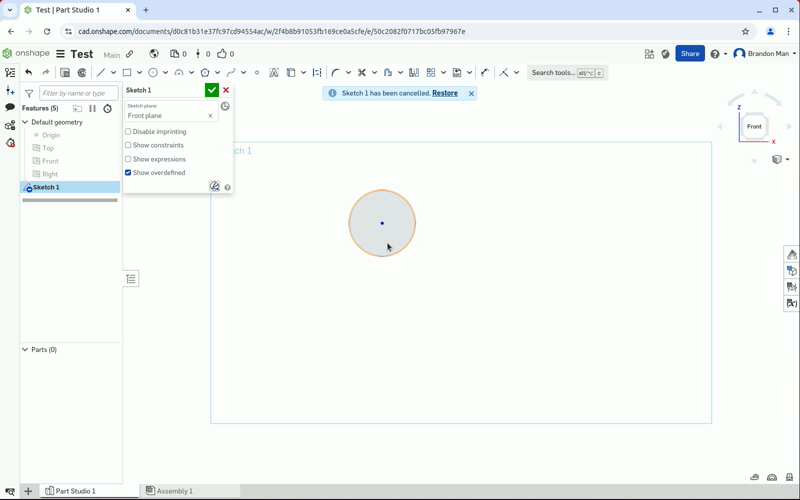
click(387, 242)
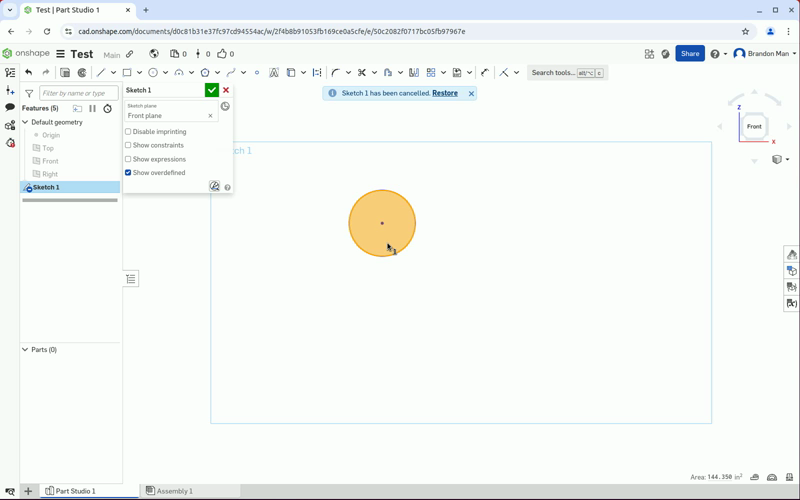
mouse_move(73, 352)
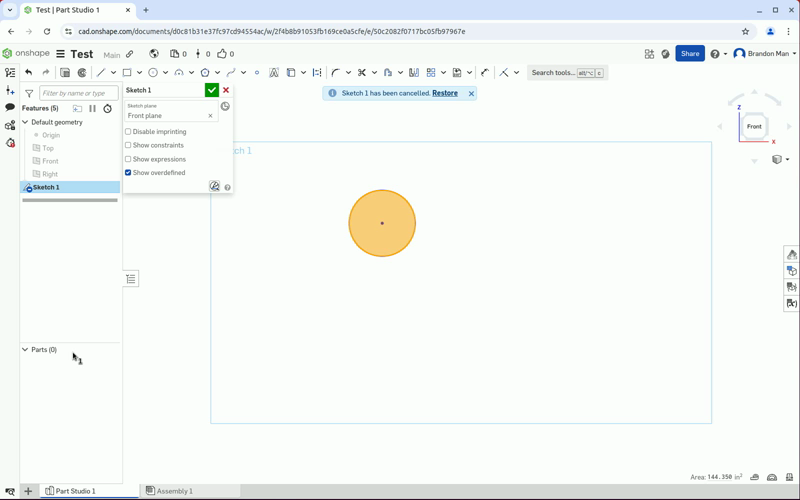
key(shift+y)
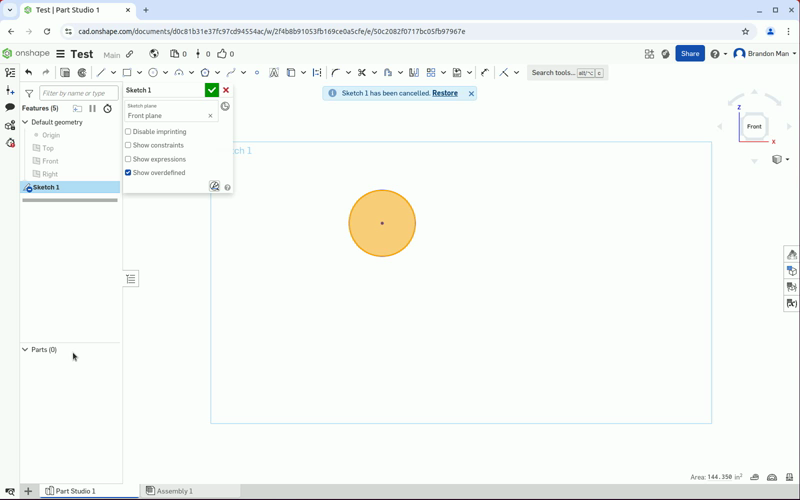
key(shift+e)
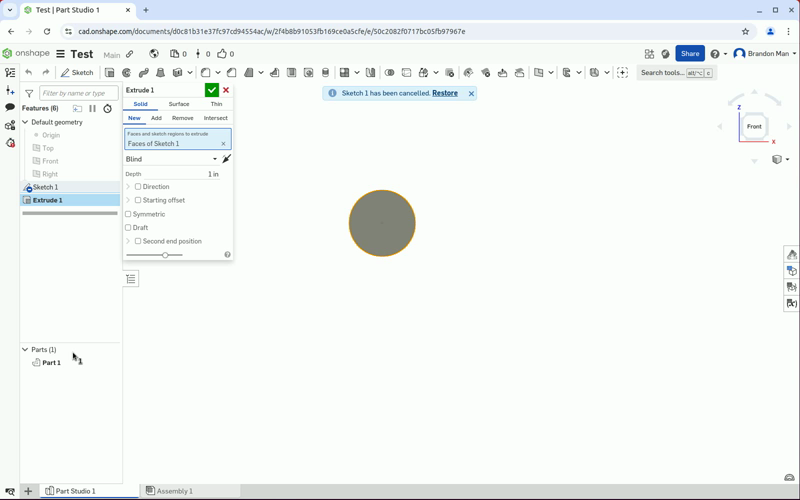
mouse_move(143, 106)
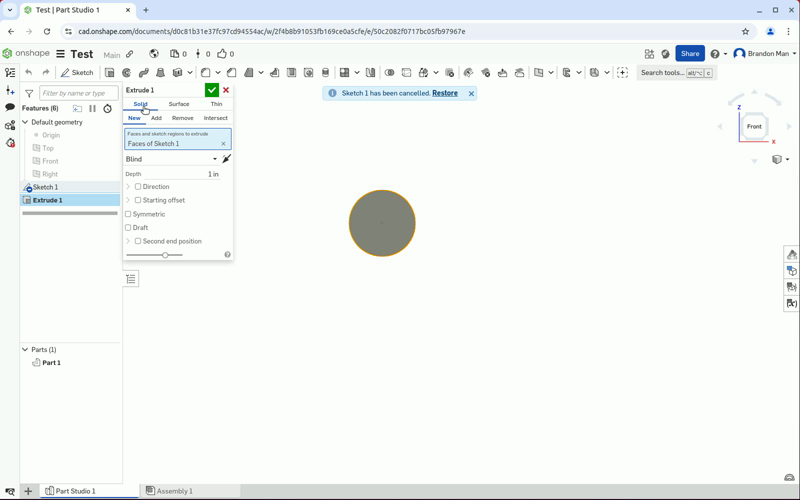
click(143, 106)
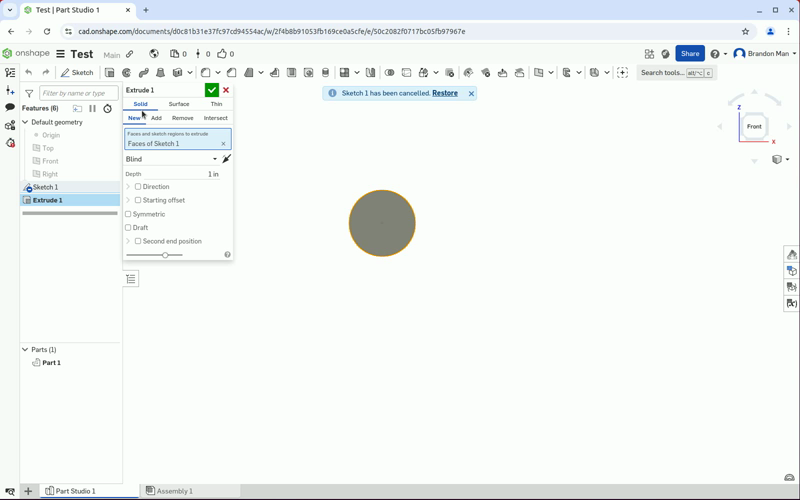
mouse_move(137, 120)
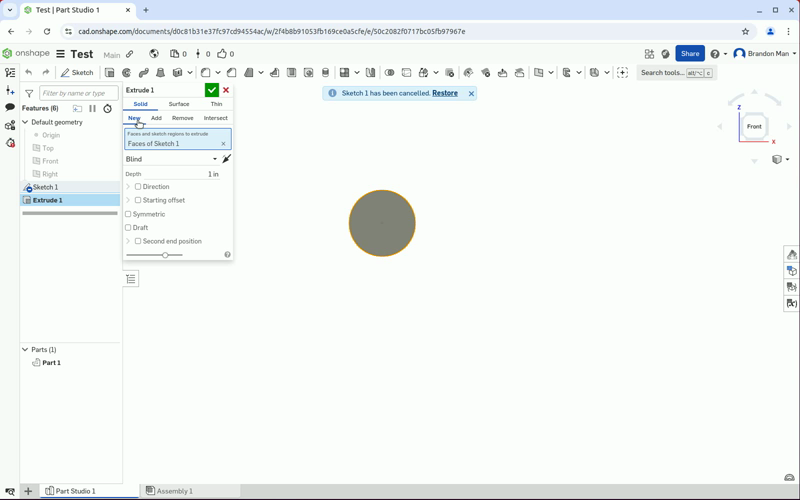
click(137, 120)
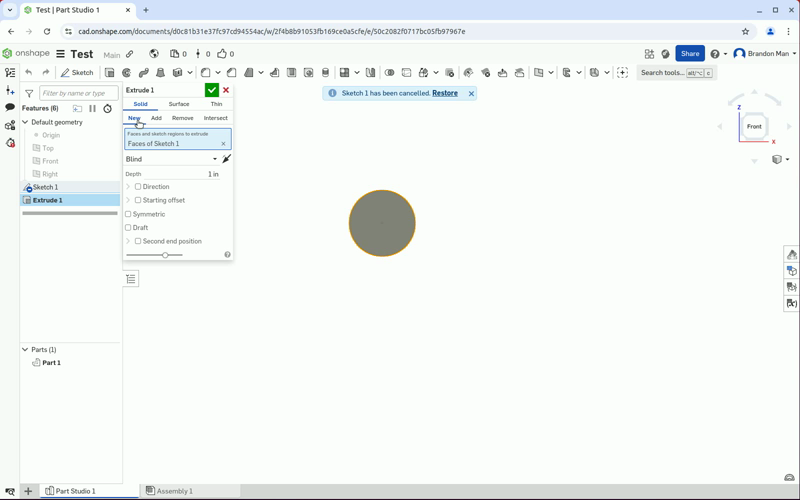
key(tab, 4)
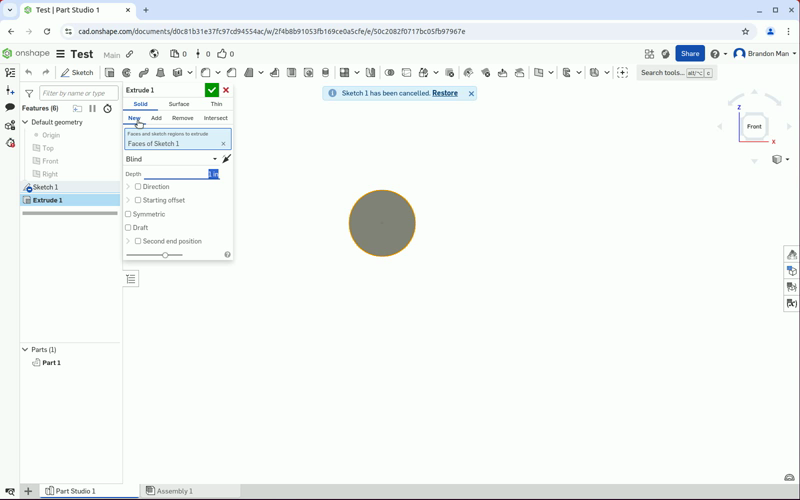
text(1.685)
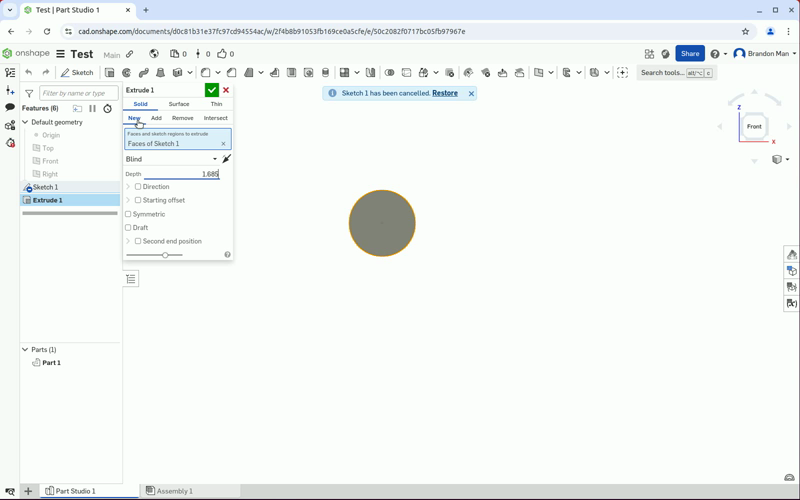
key(enter)
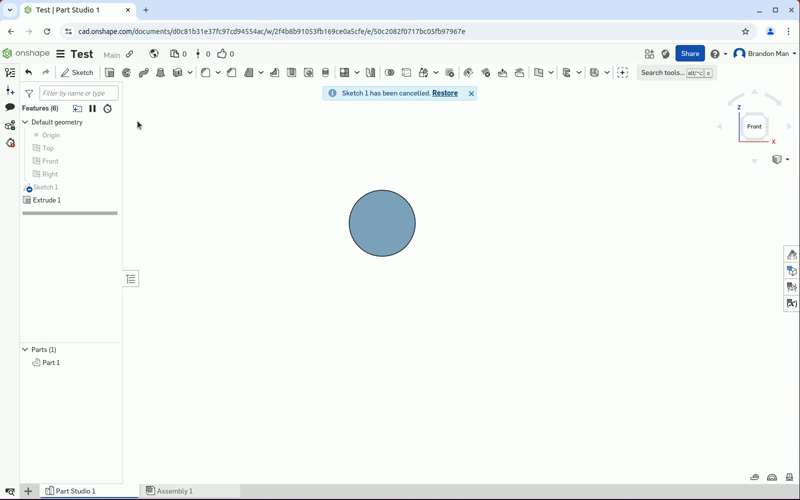
key(shift+h)
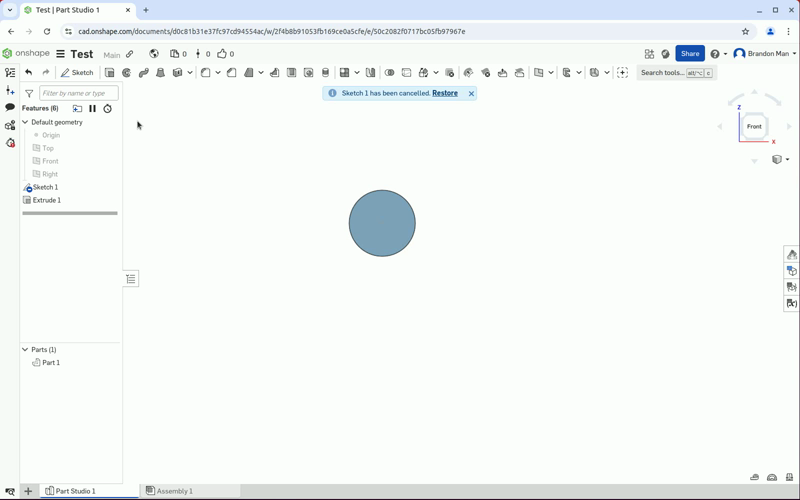
key(shift+h)
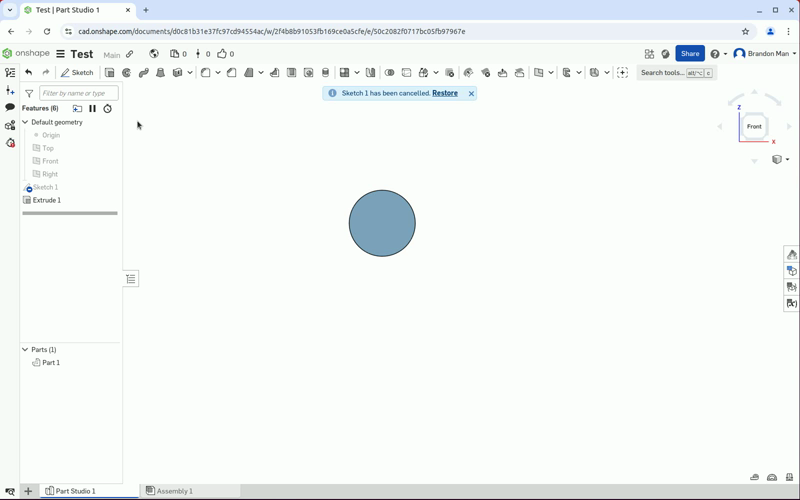
mouse_move(73, 189)
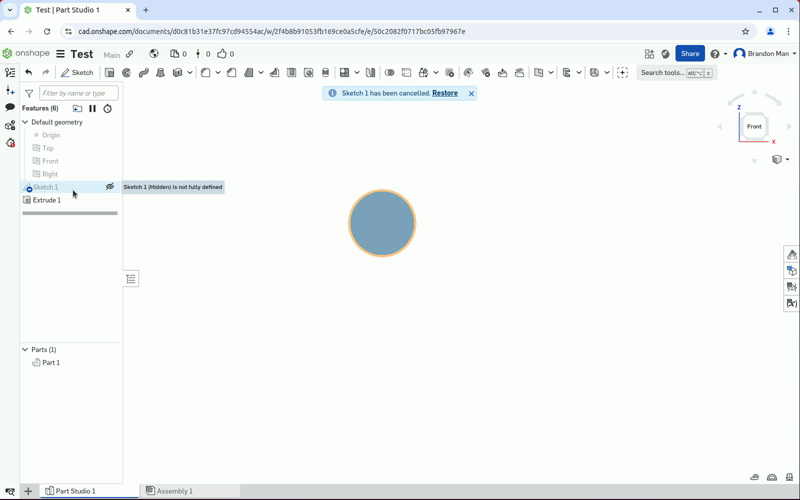
click(73, 189)
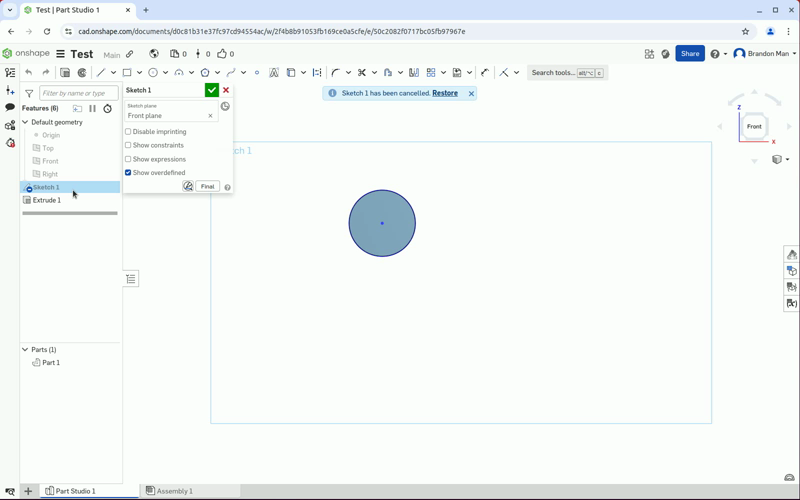
mouse_move(229, 92)
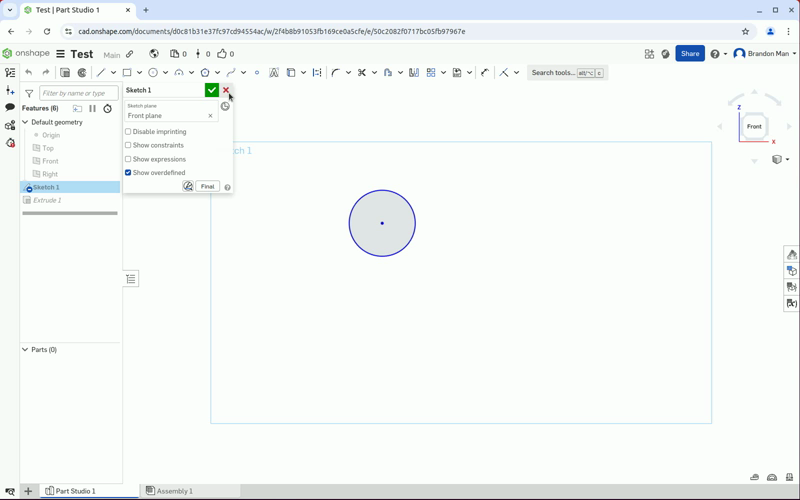
click(229, 92)
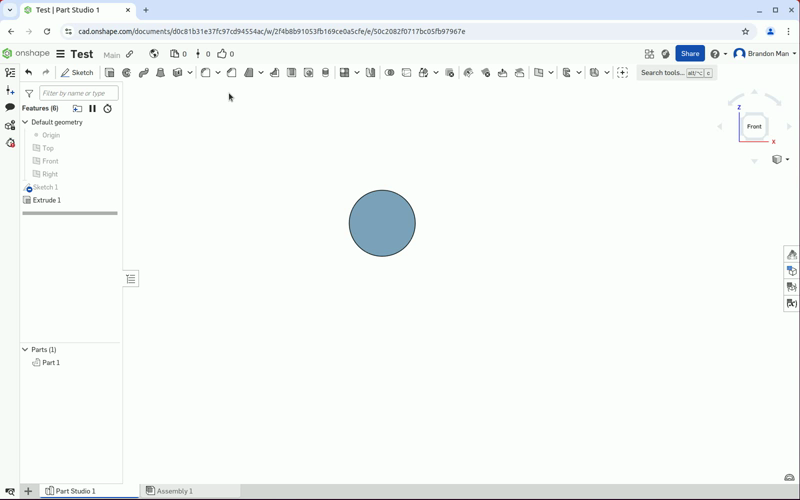
mouse_move(541, 75)
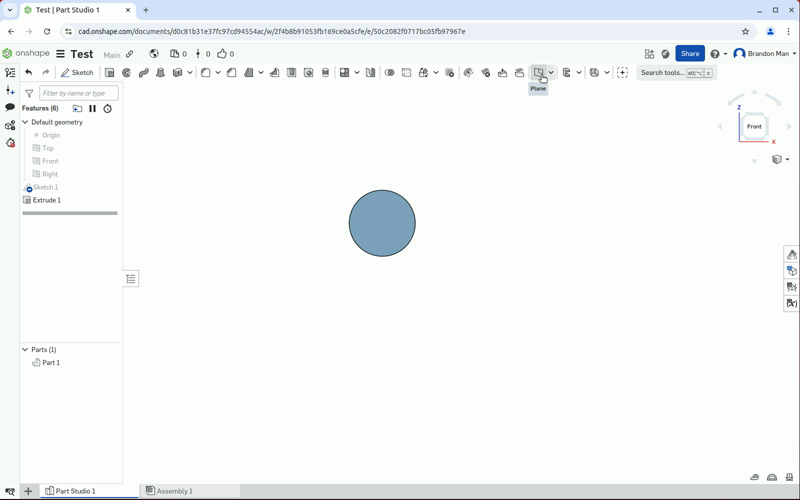
click(541, 75)
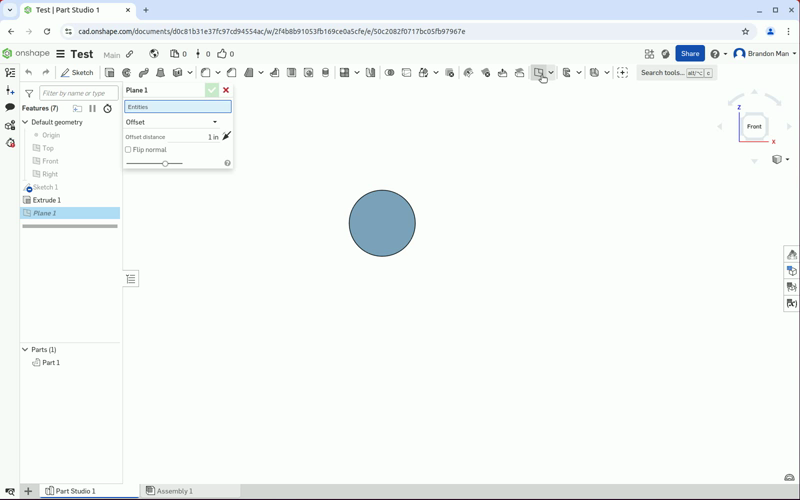
mouse_move(73, 163)
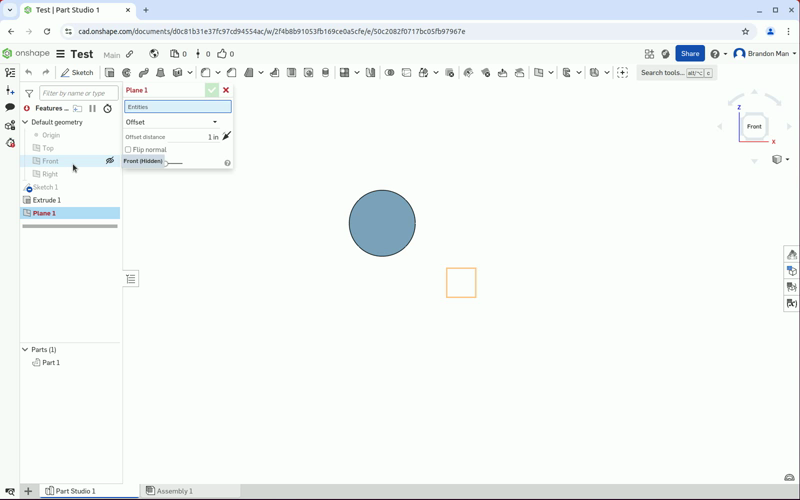
click(73, 163)
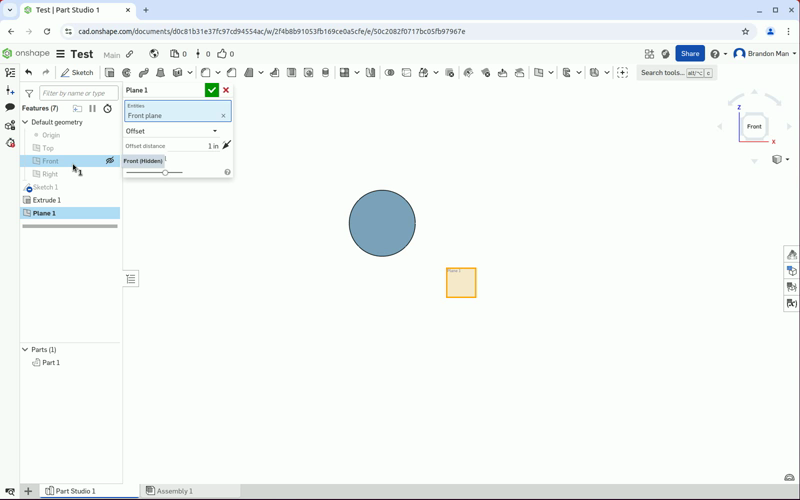
key(tab, 2)
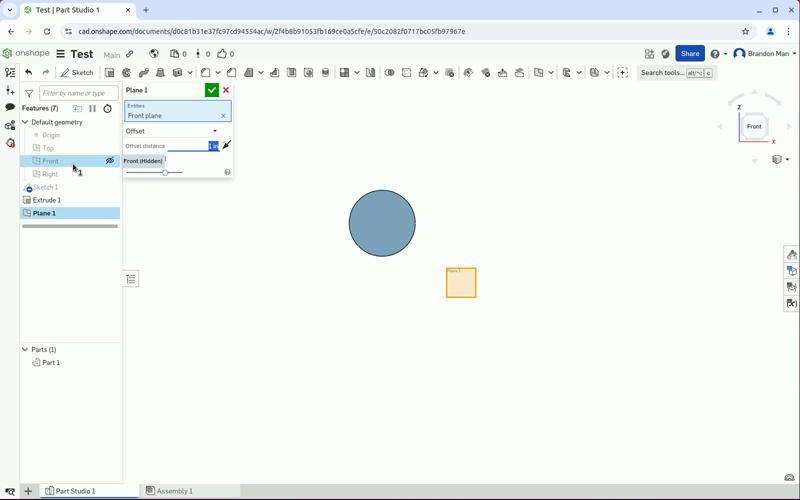
text(1.695)
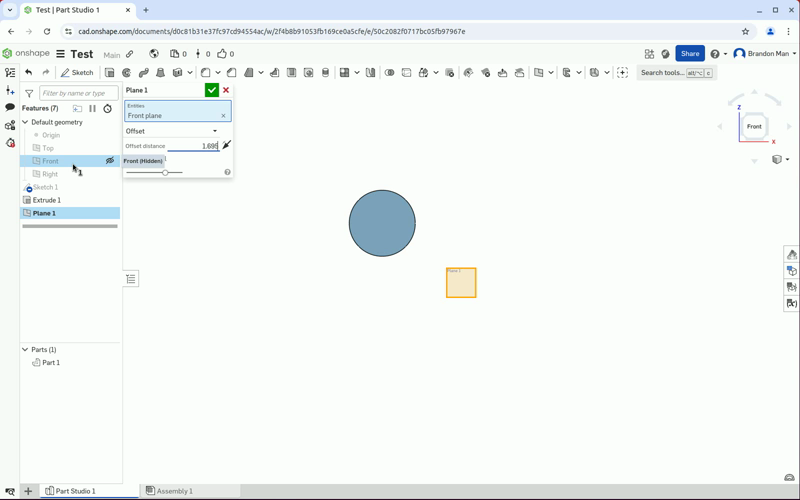
key(enter, 2)
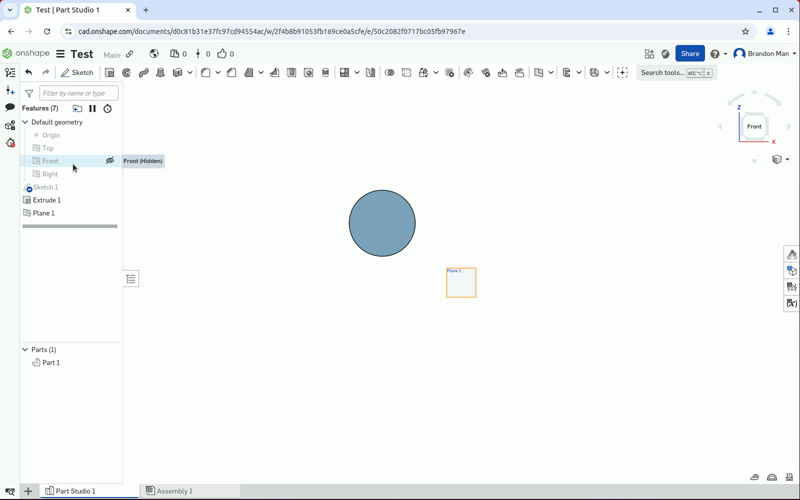
key(shift+s)
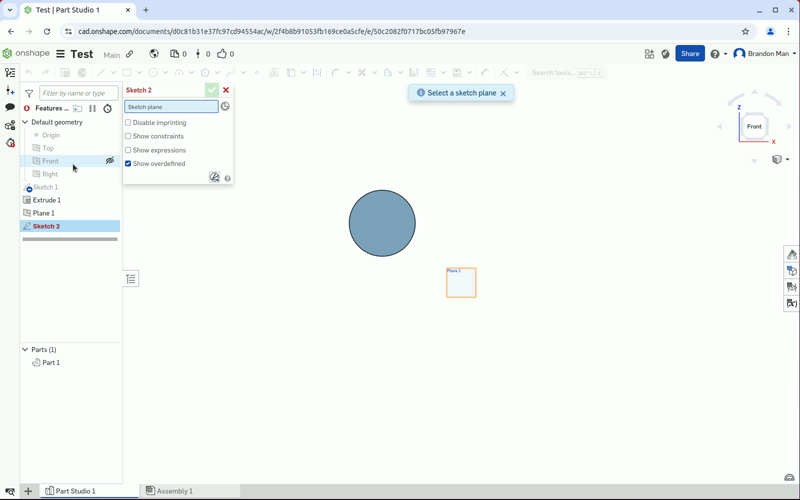
mouse_move(73, 215)
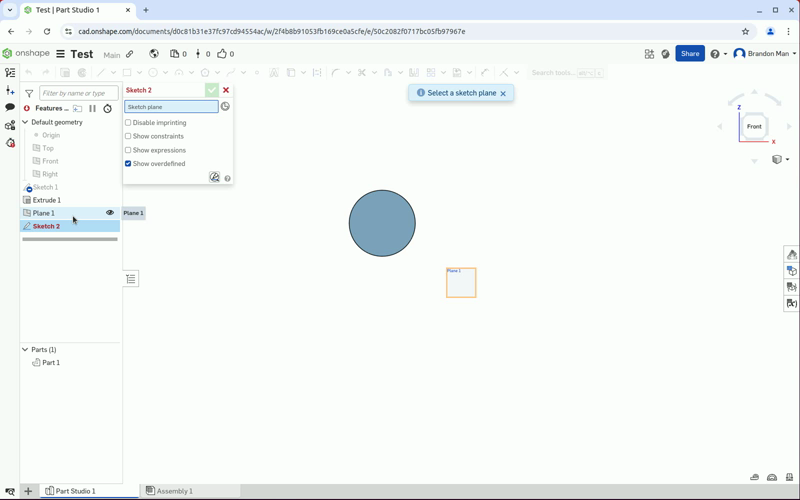
click(73, 215)
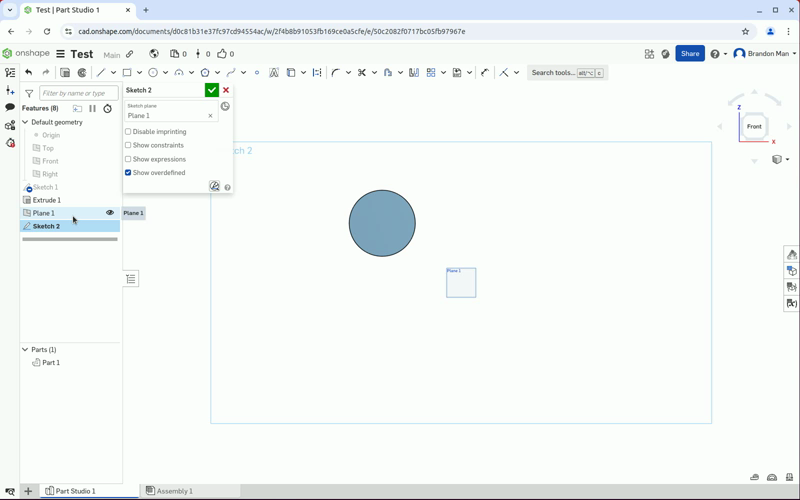
mouse_move(73, 352)
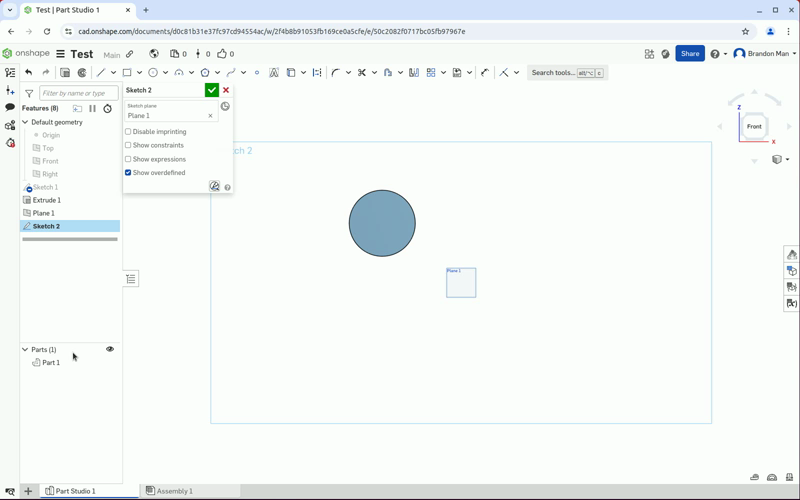
key(y)
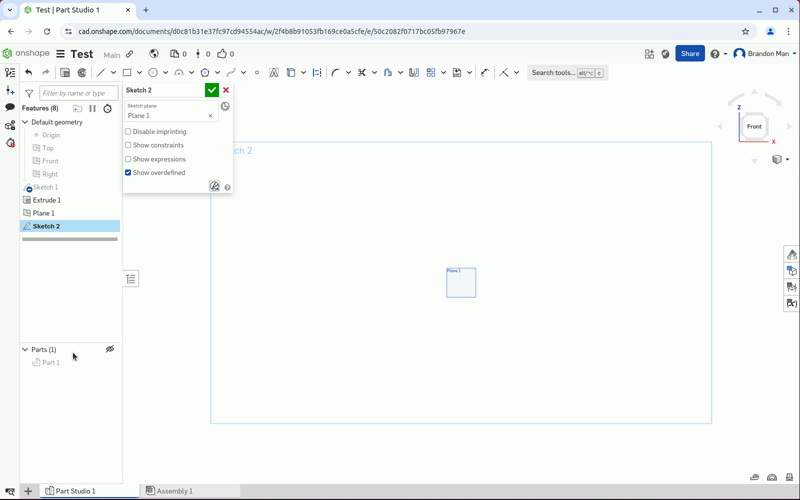
key(c)
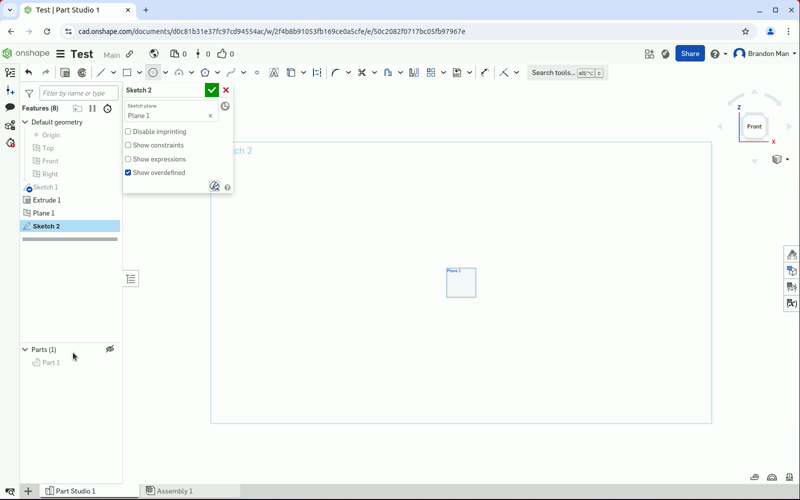
key_down(shift)
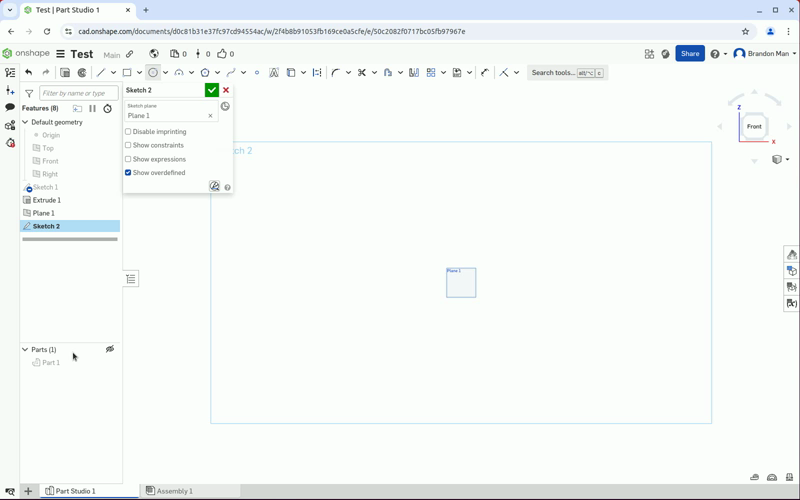
mouse_move(382, 223)
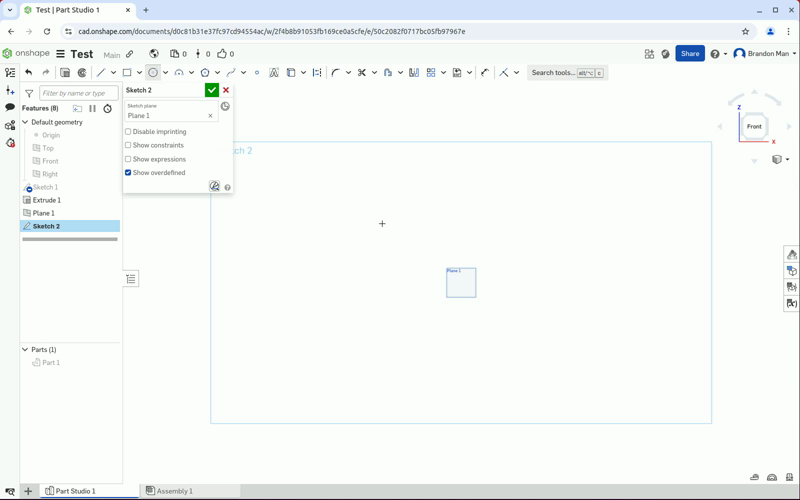
click(382, 223)
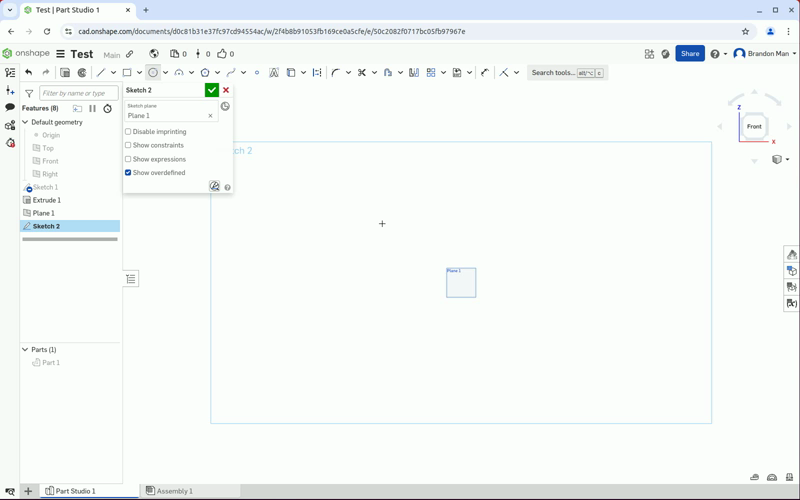
key_up(shift)
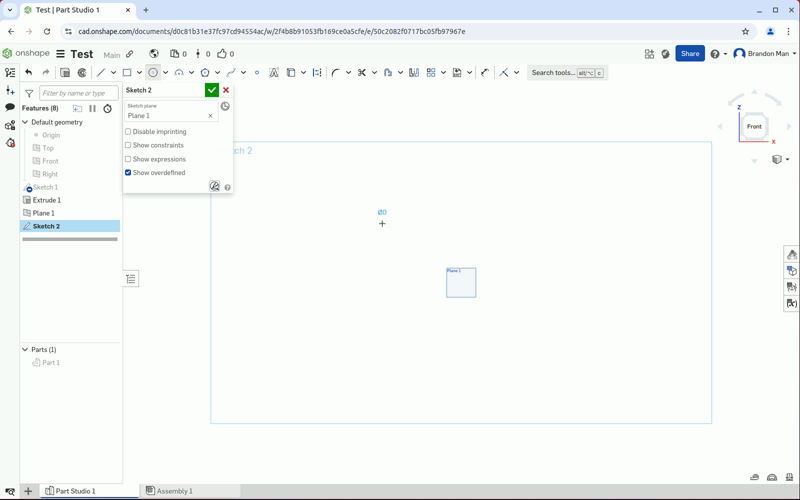
mouse_move(410, 223)
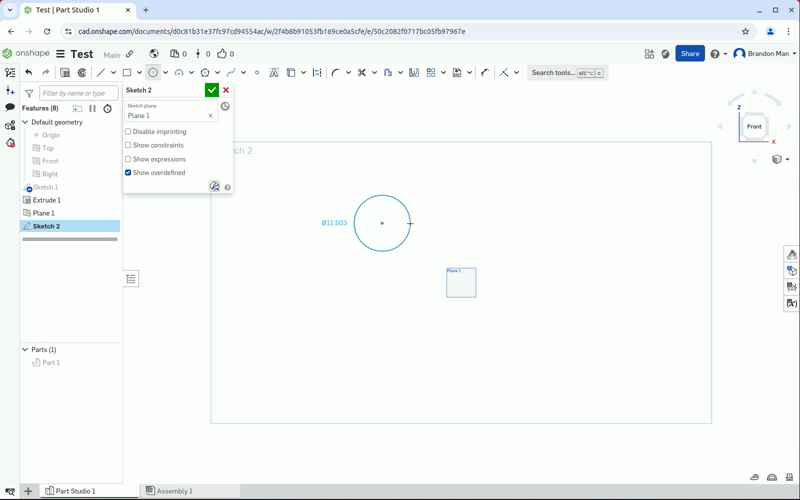
click(410, 223)
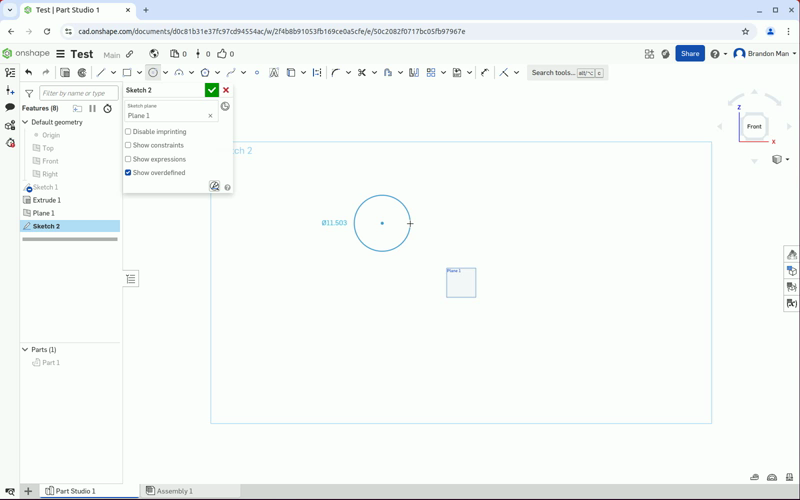
key(esc)
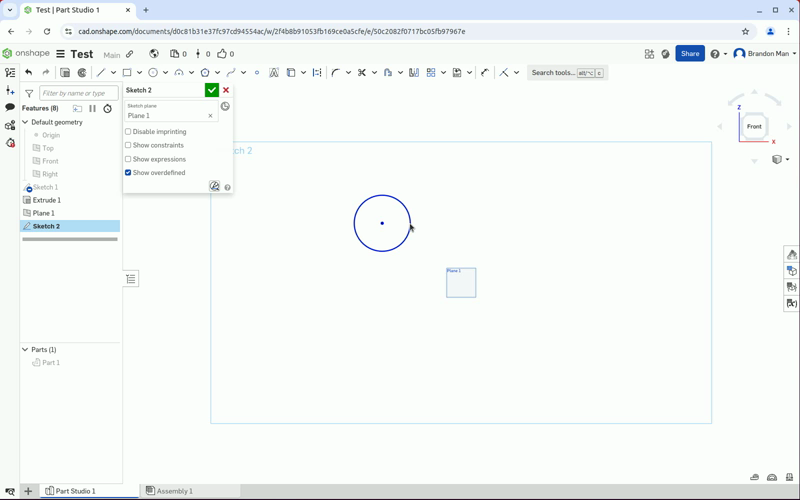
key(c)
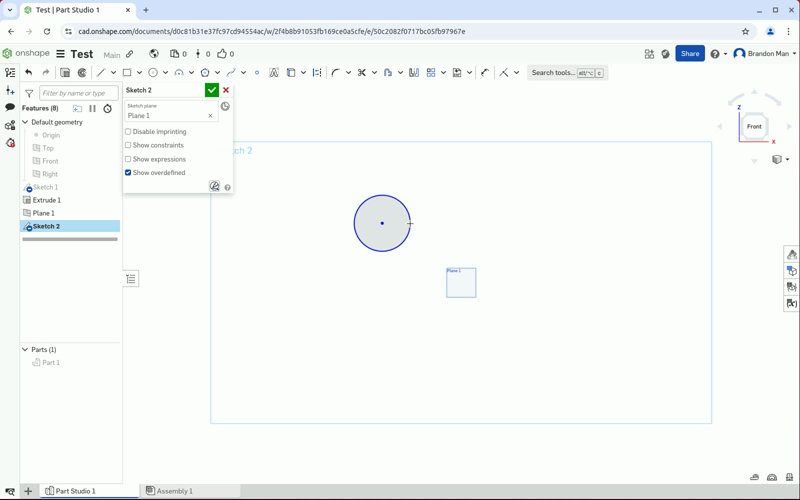
key_down(shift)
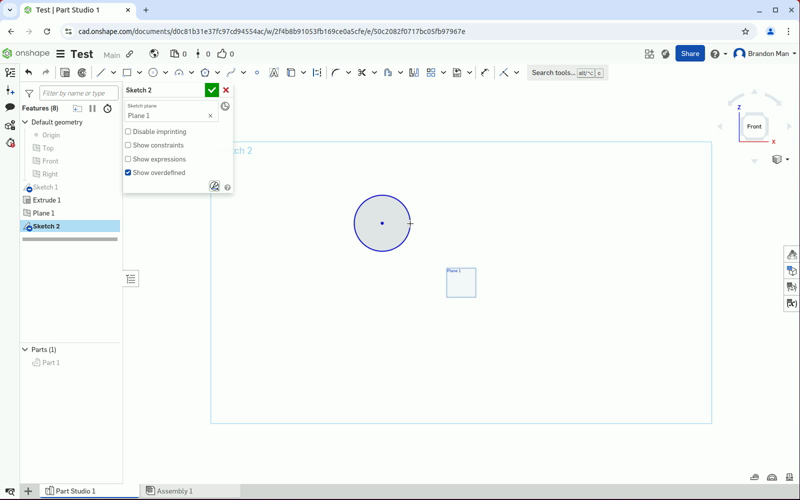
mouse_move(382, 223)
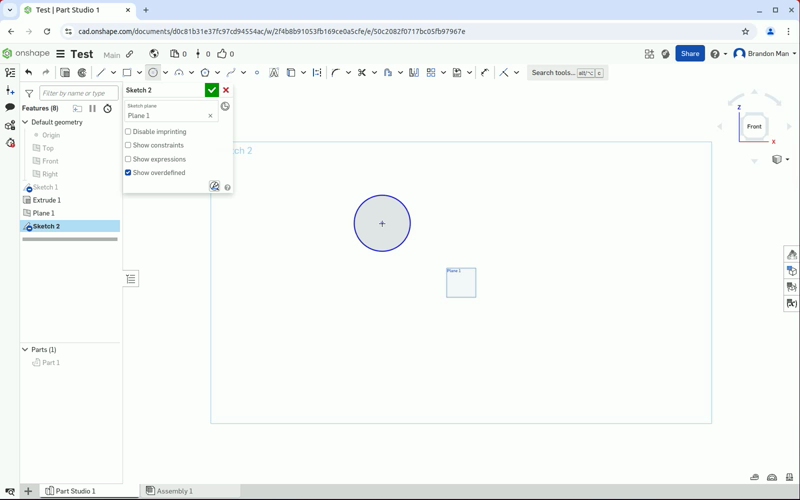
click(382, 223)
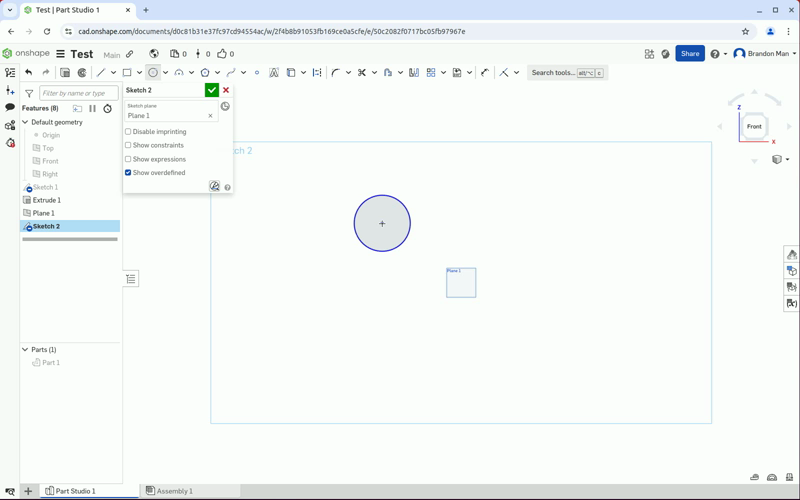
key_up(shift)
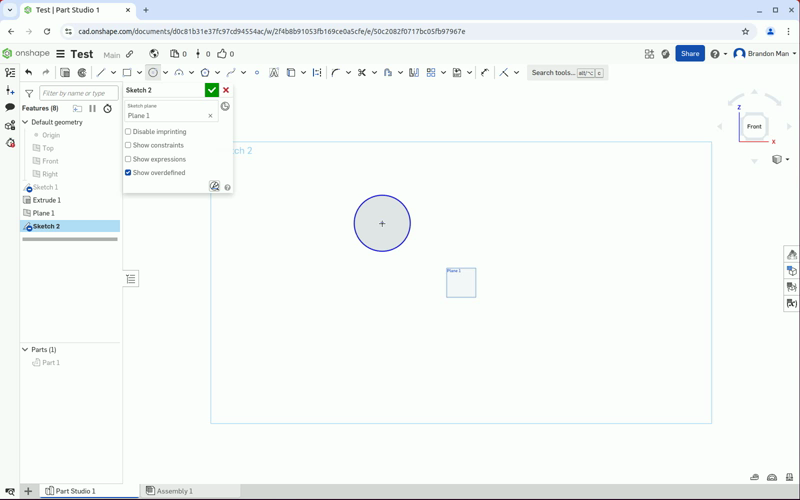
mouse_move(406, 223)
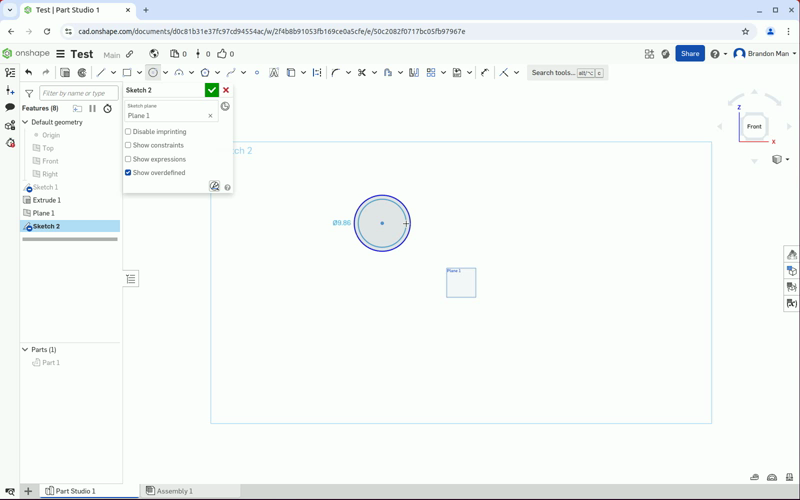
scroll(6)
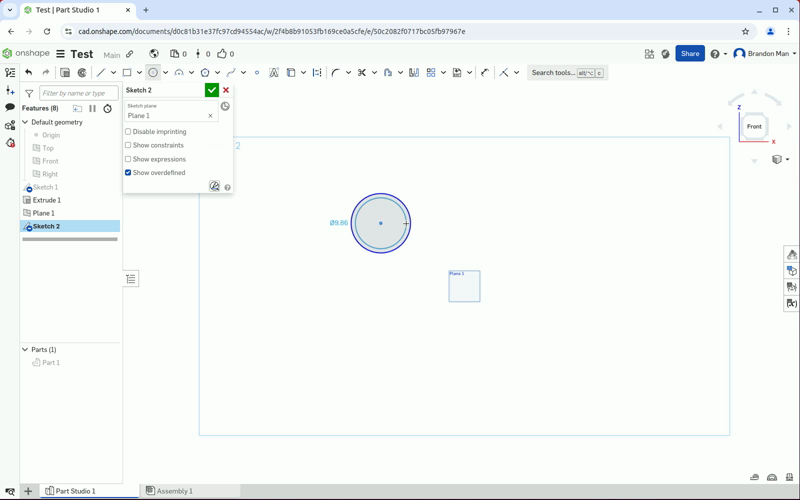
scroll(6)
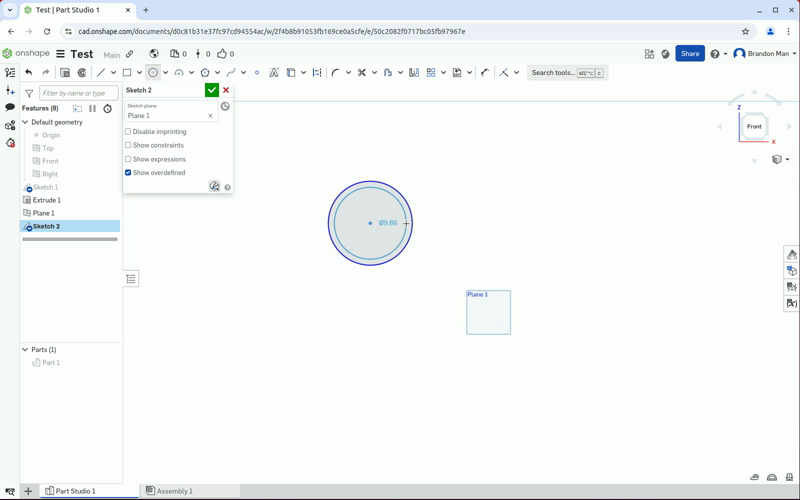
scroll(6)
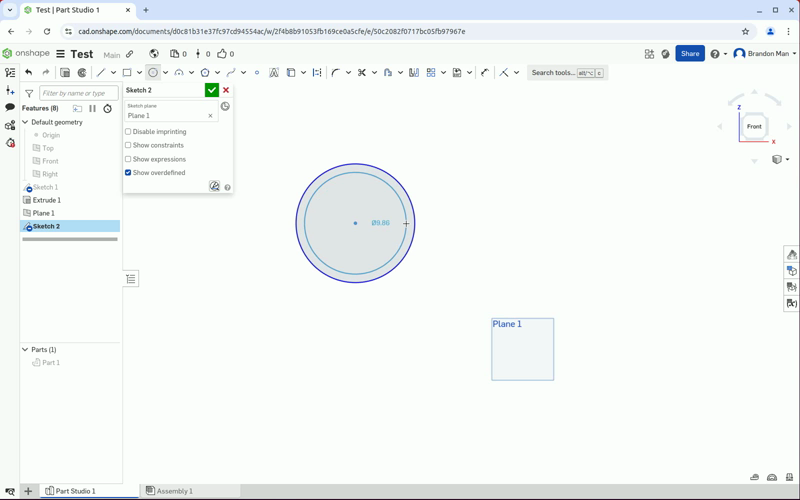
scroll(6)
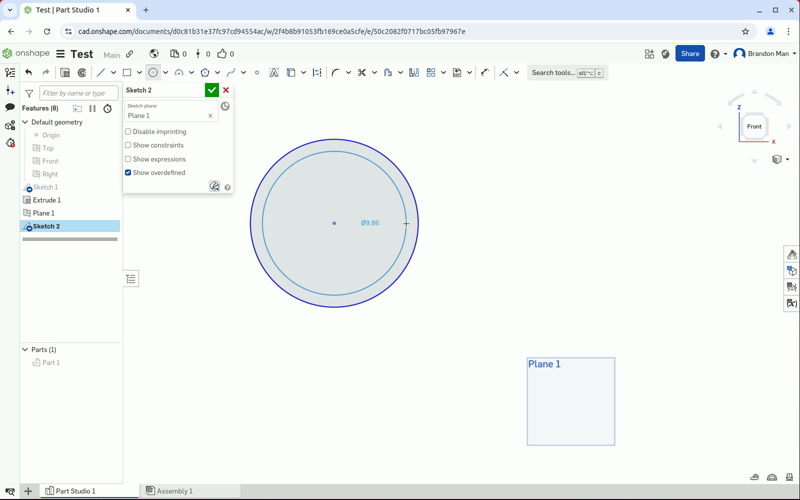
scroll(6)
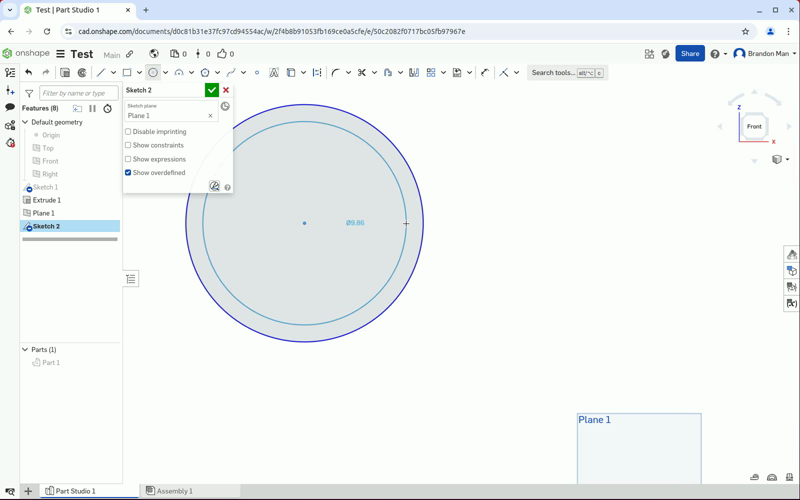
scroll(6)
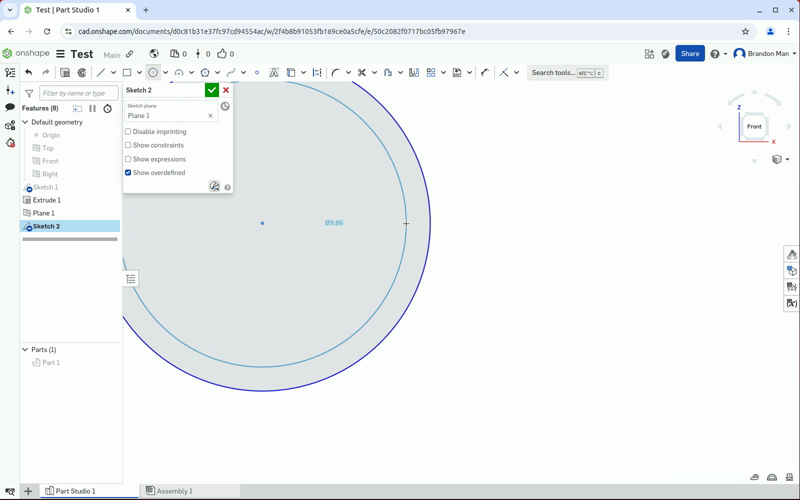
scroll(6)
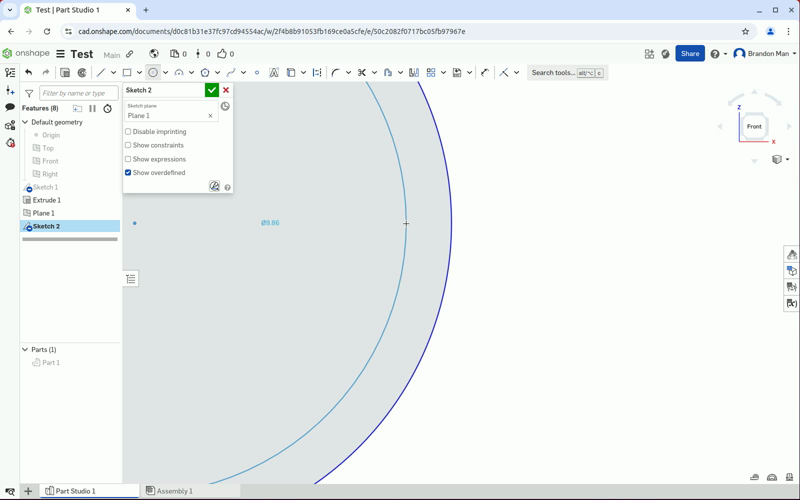
click(406, 223)
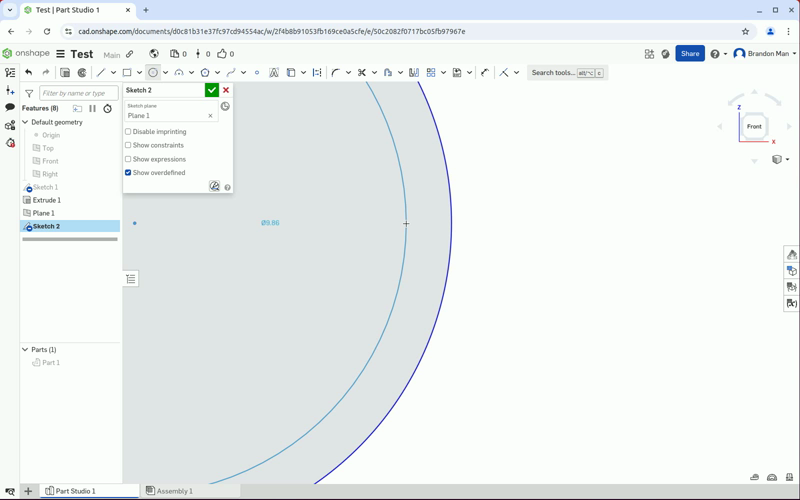
scroll(-6)
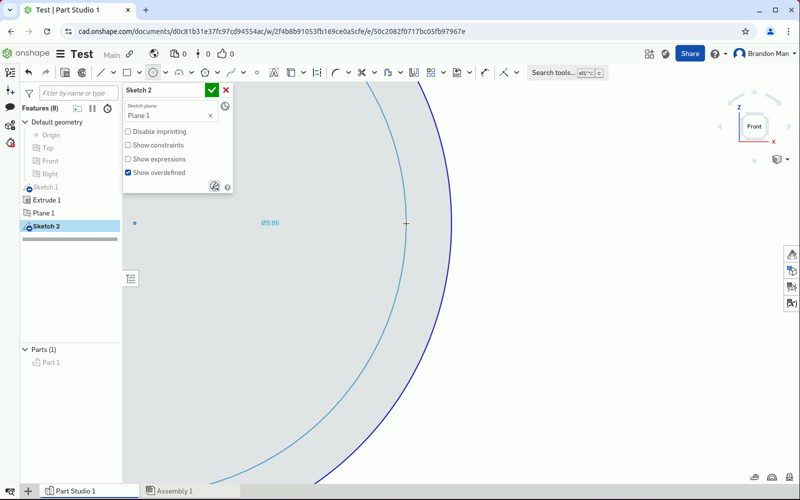
scroll(-6)
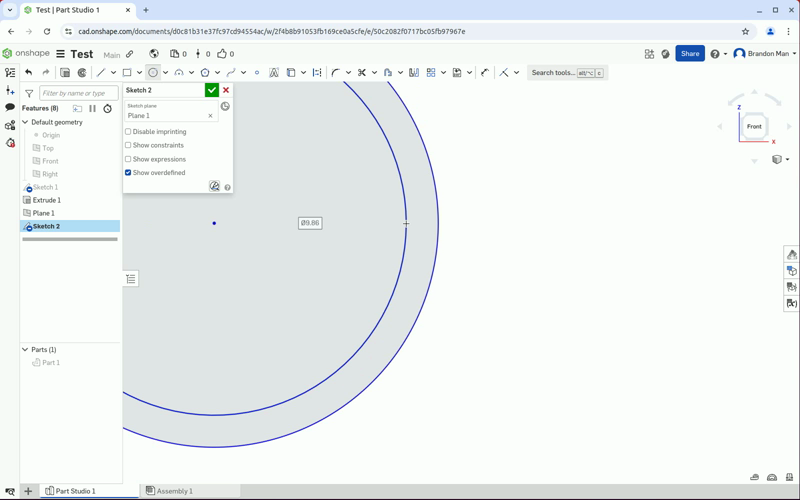
scroll(-6)
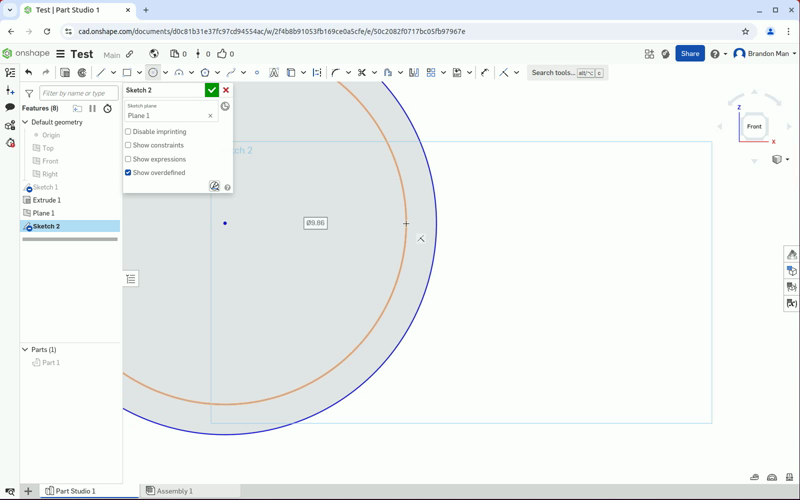
scroll(-6)
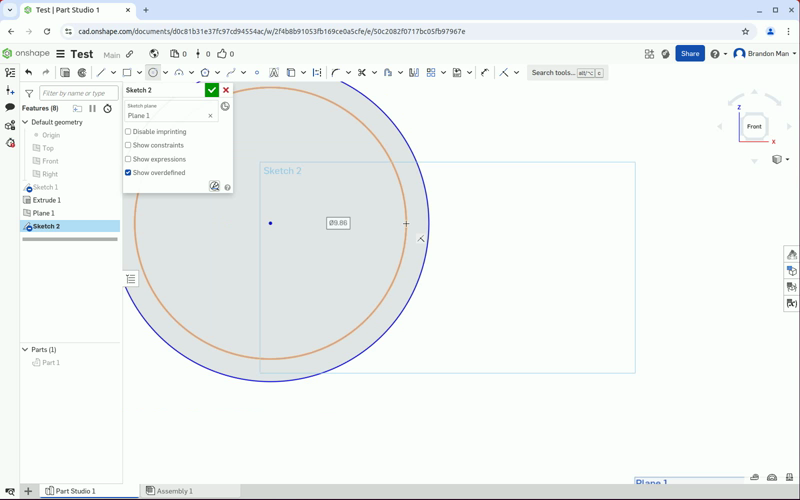
scroll(-6)
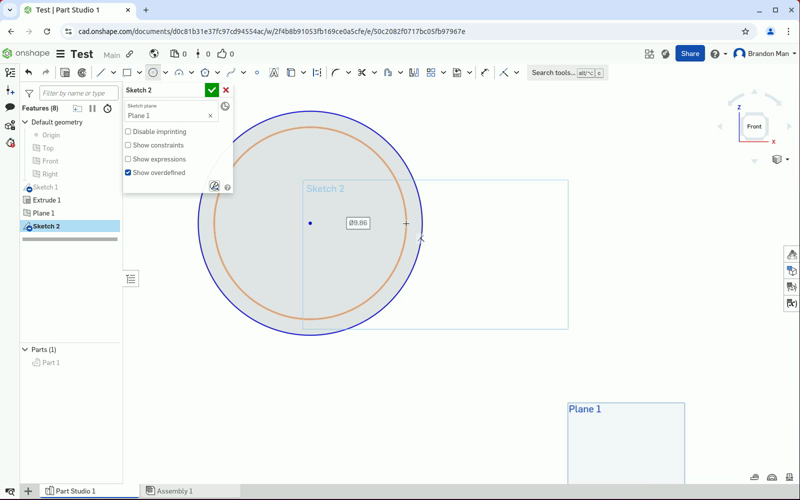
scroll(-6)
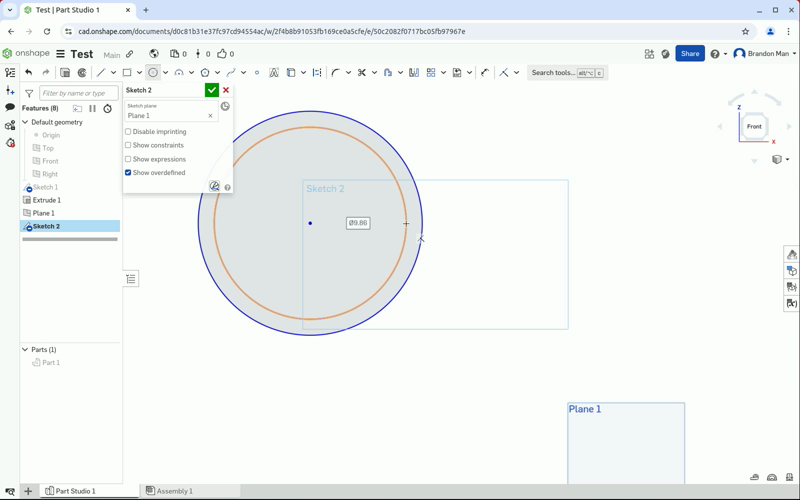
scroll(-6)
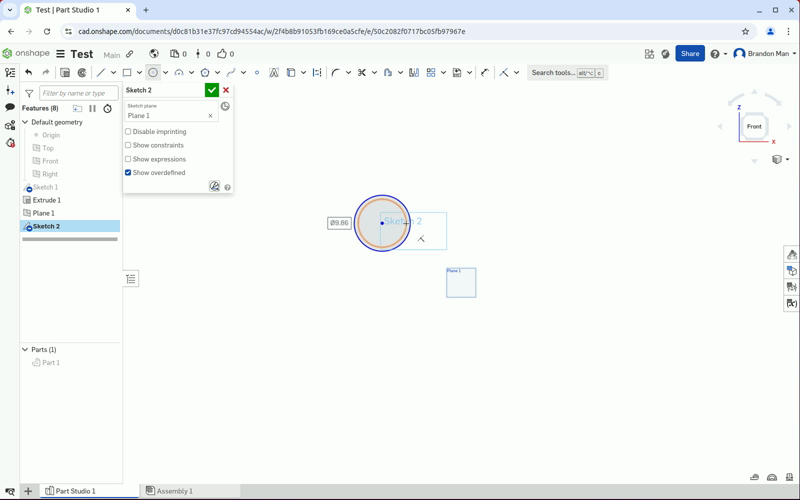
key(esc)
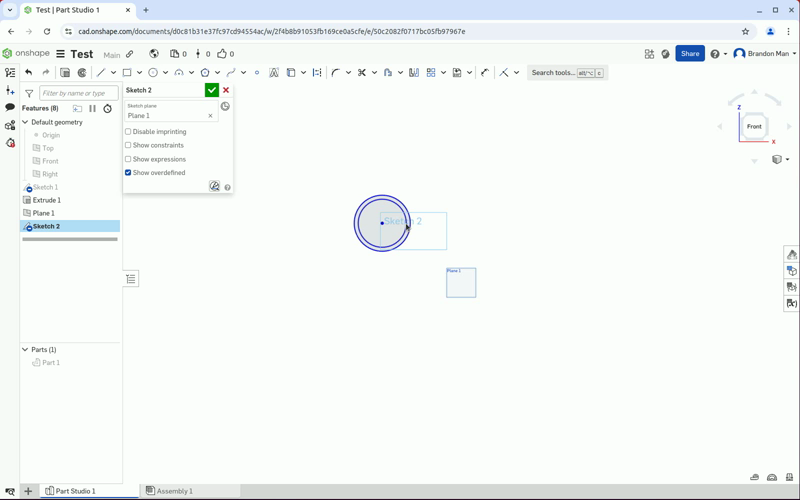
mouse_move(409, 223)
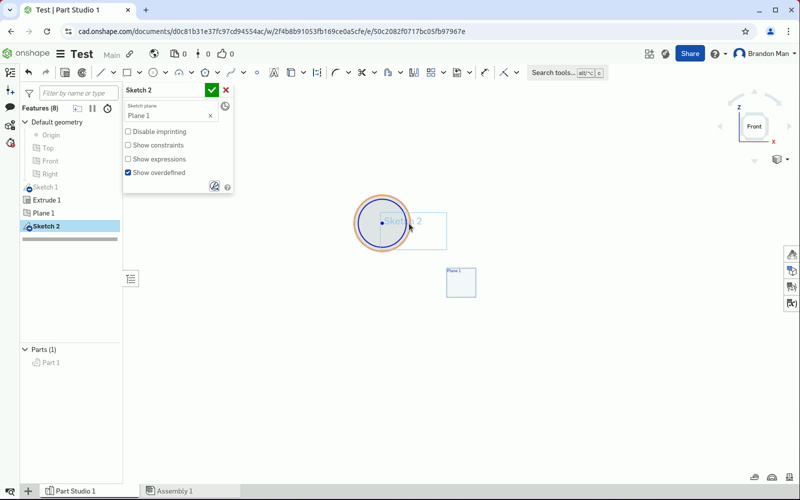
scroll(6)
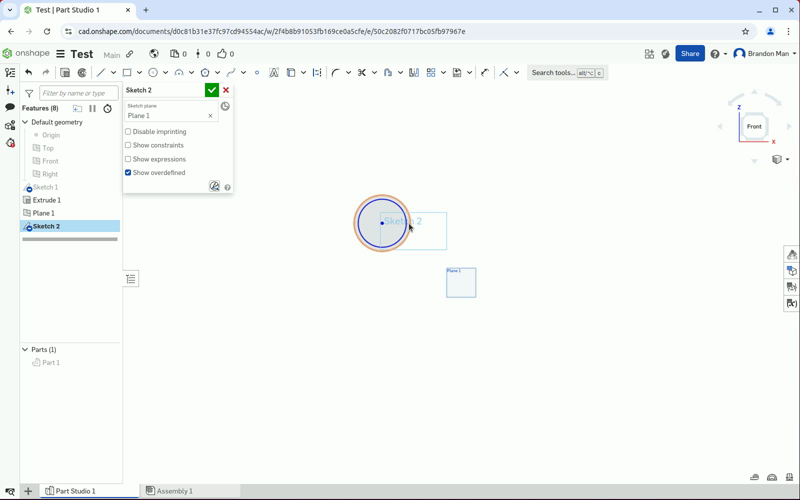
scroll(6)
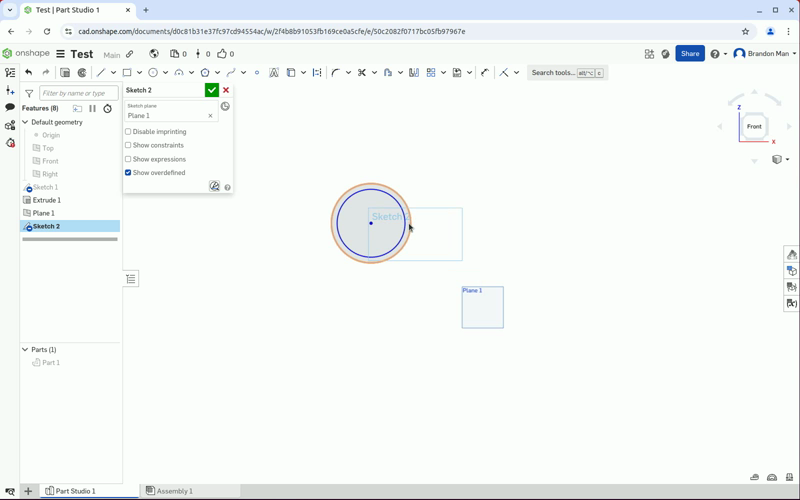
scroll(6)
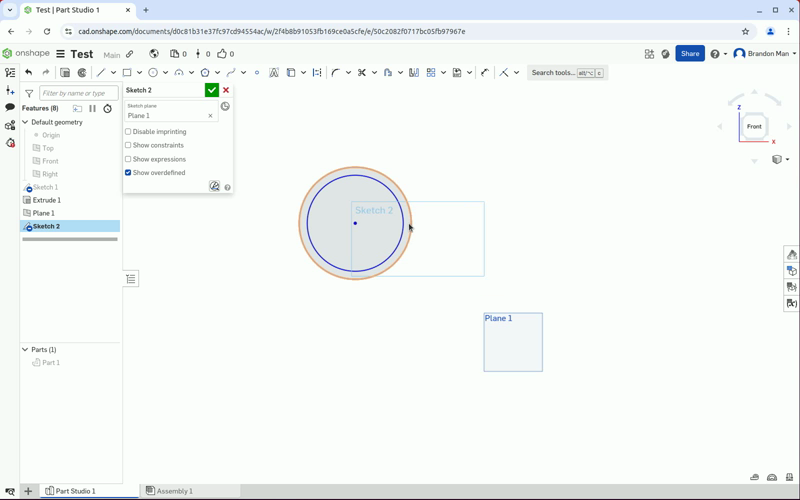
scroll(6)
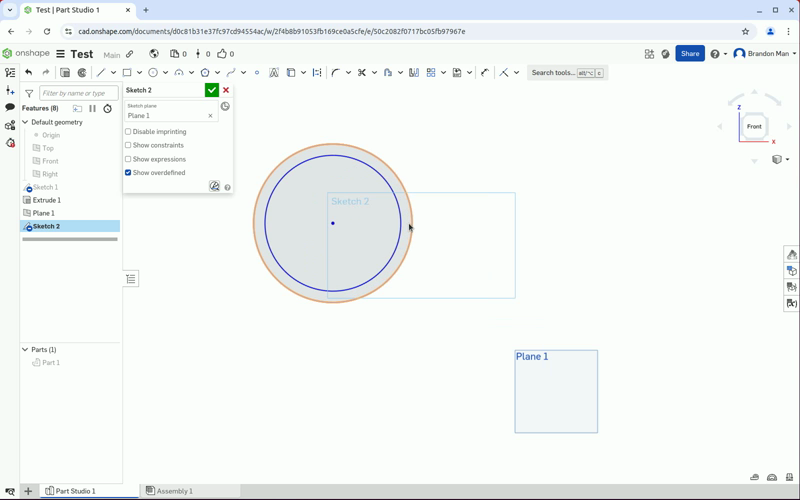
scroll(6)
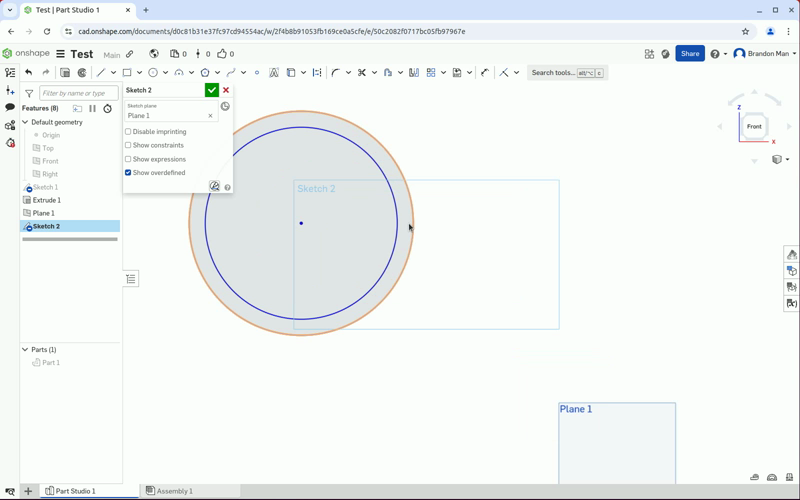
scroll(6)
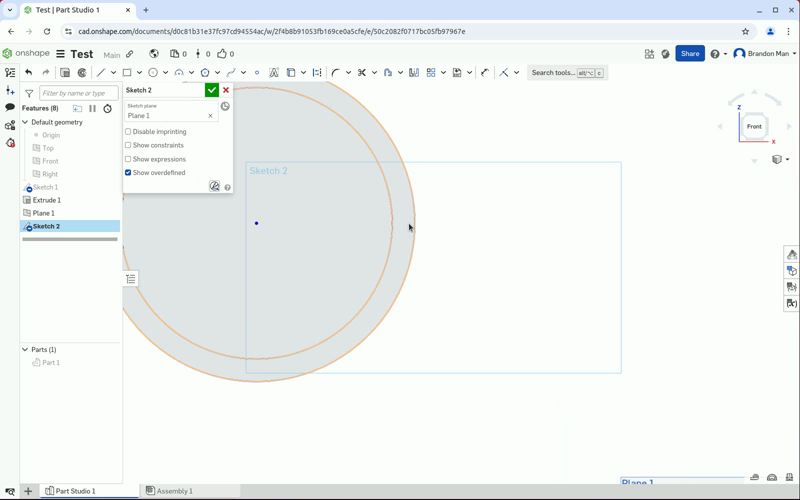
scroll(6)
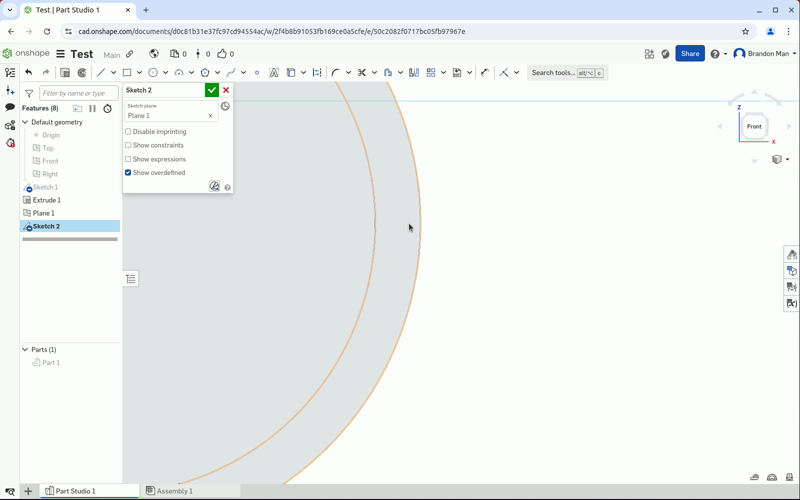
click(409, 223)
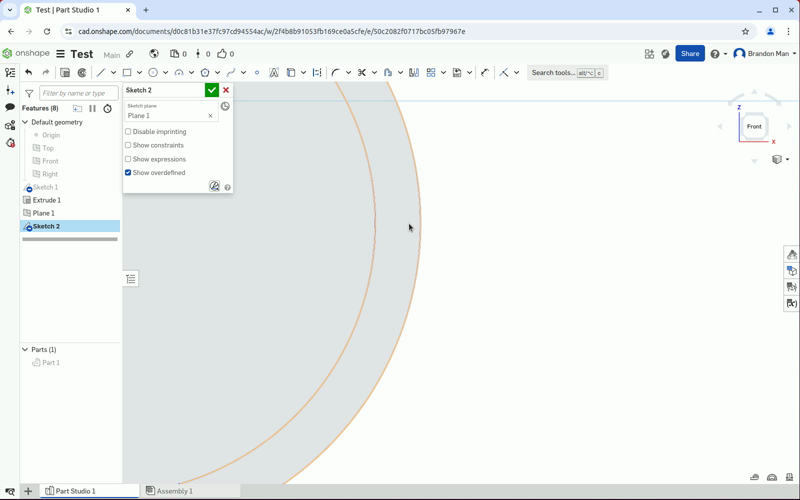
scroll(-6)
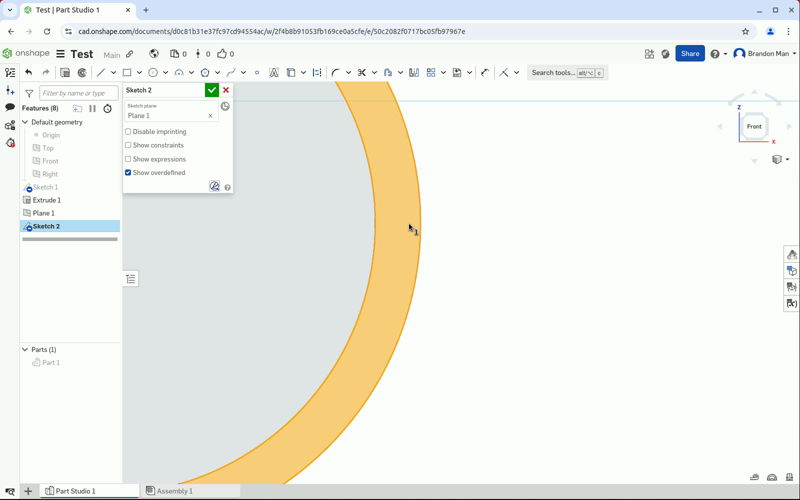
scroll(-6)
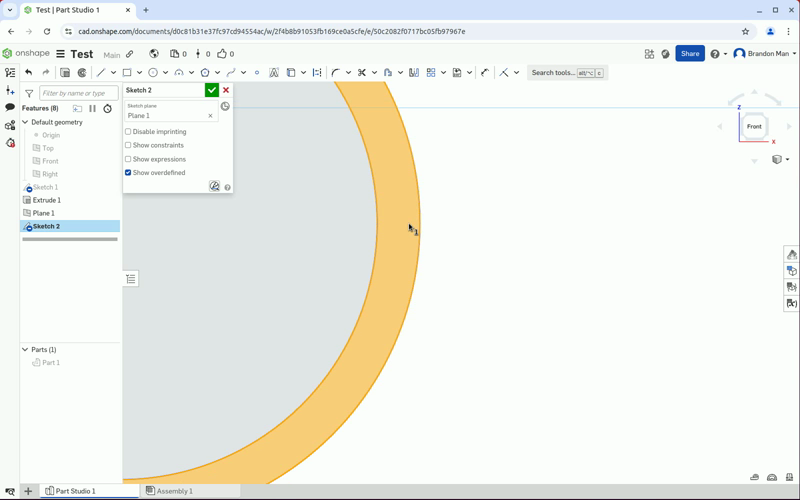
scroll(-6)
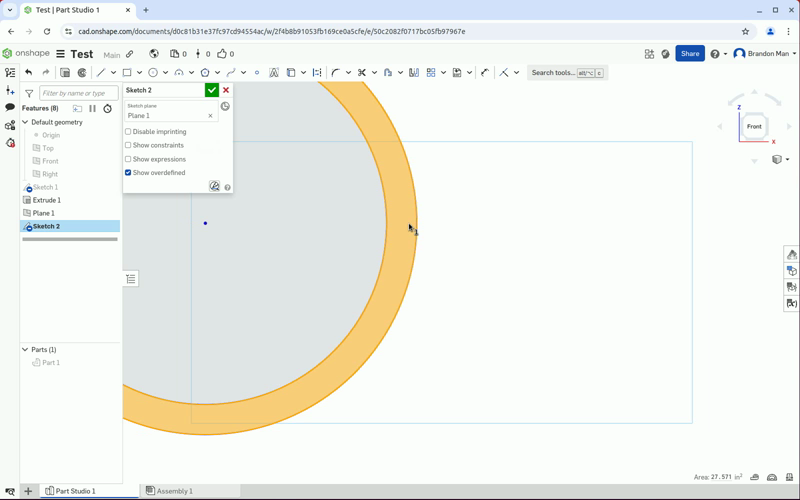
scroll(-6)
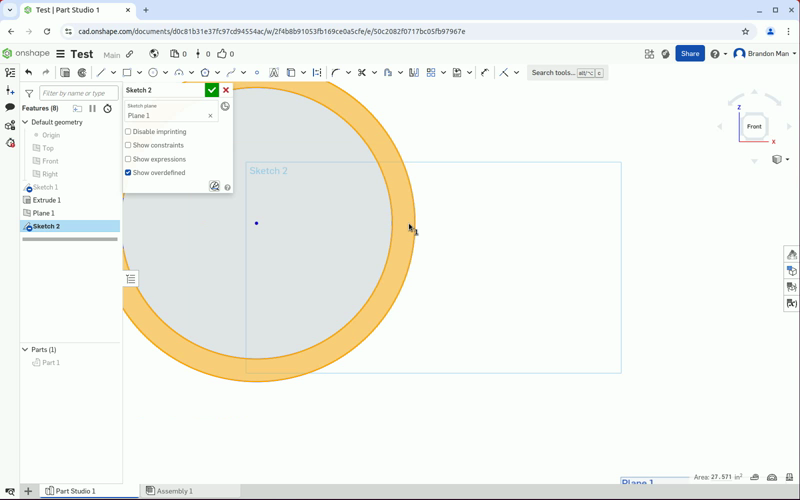
scroll(-6)
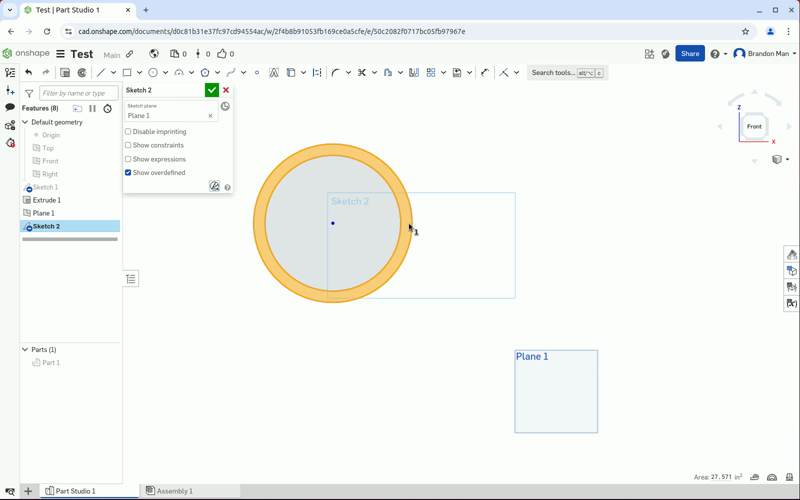
scroll(-6)
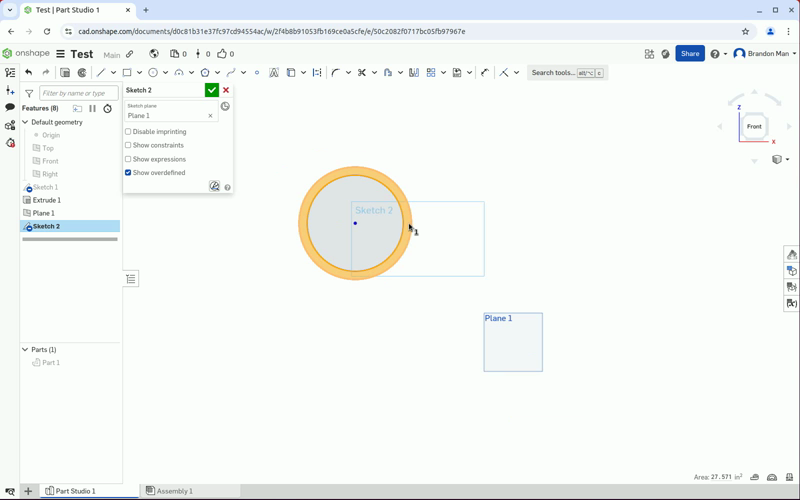
scroll(-6)
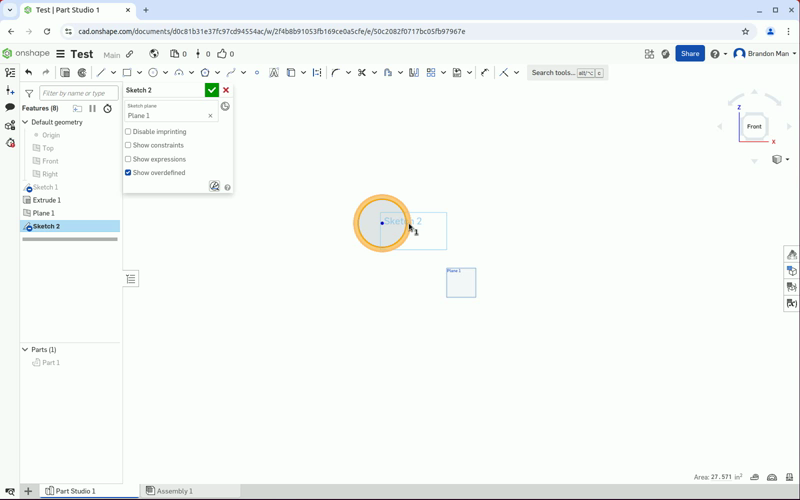
mouse_move(73, 352)
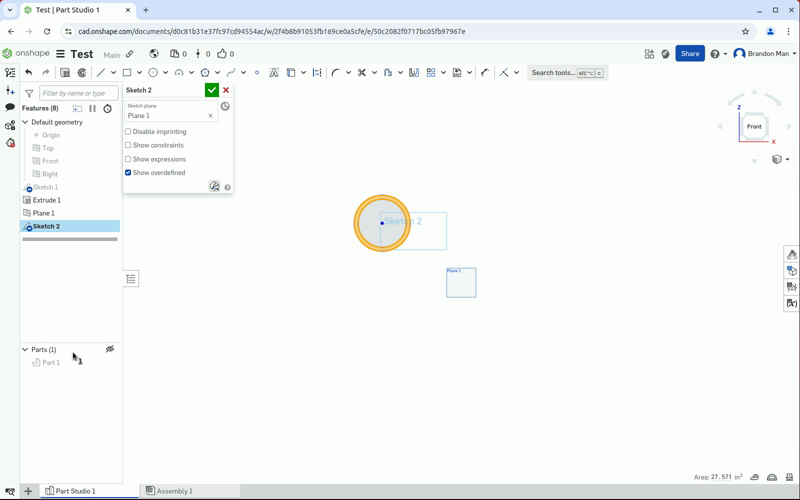
key(shift+y)
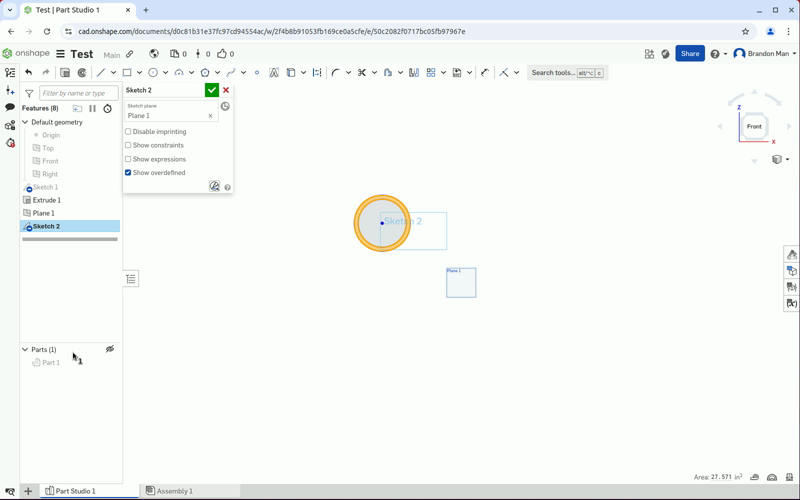
key(shift+e)
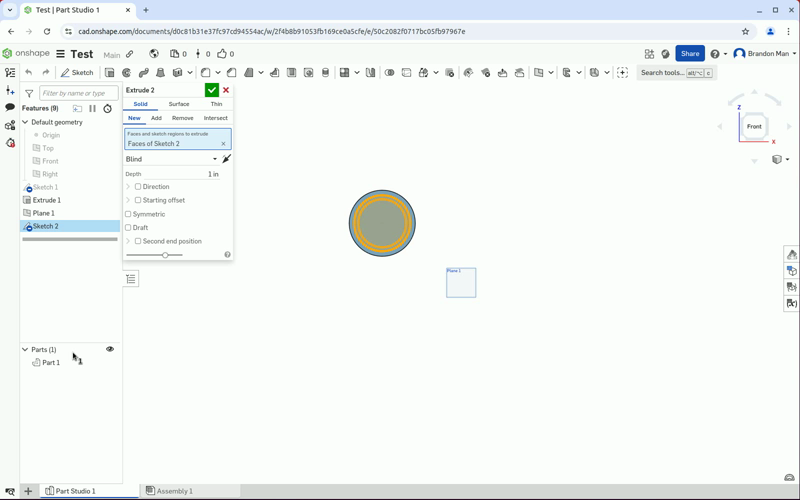
mouse_move(143, 106)
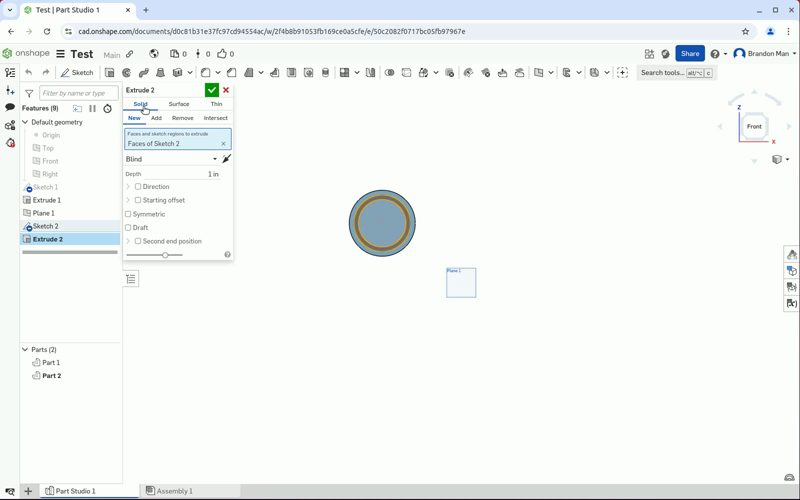
click(143, 106)
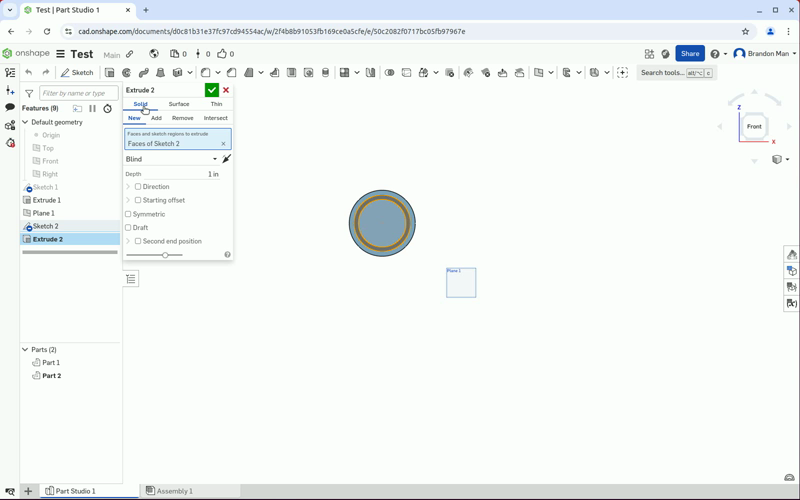
mouse_move(186, 120)
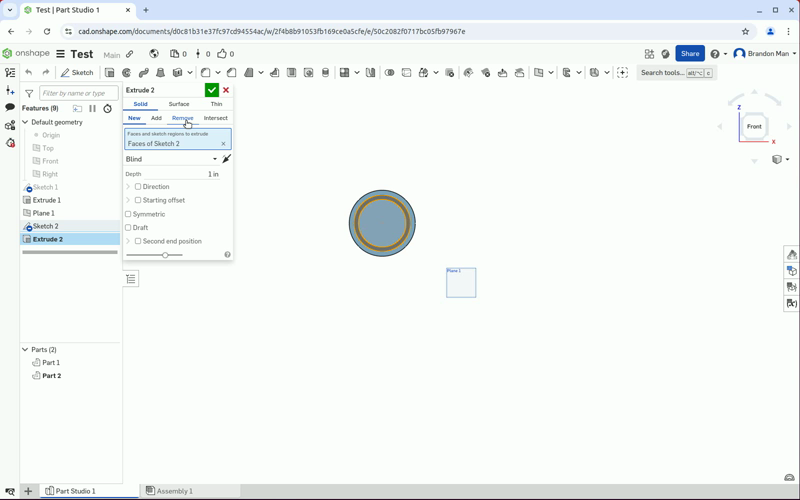
click(186, 120)
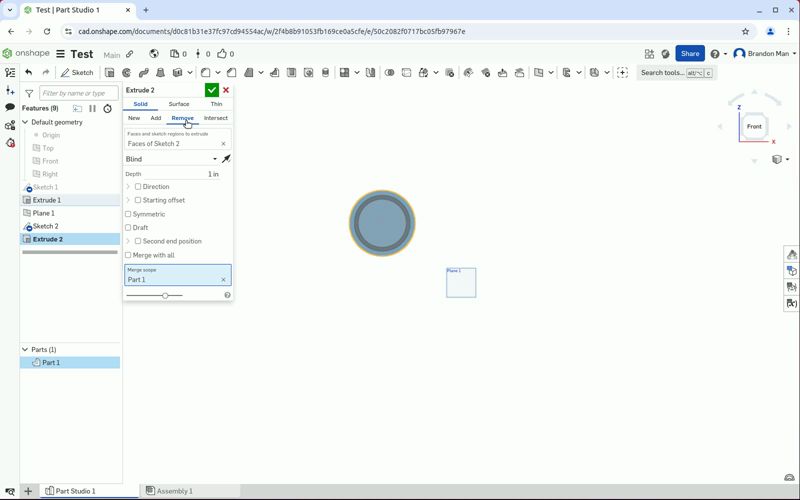
key(tab, 4)
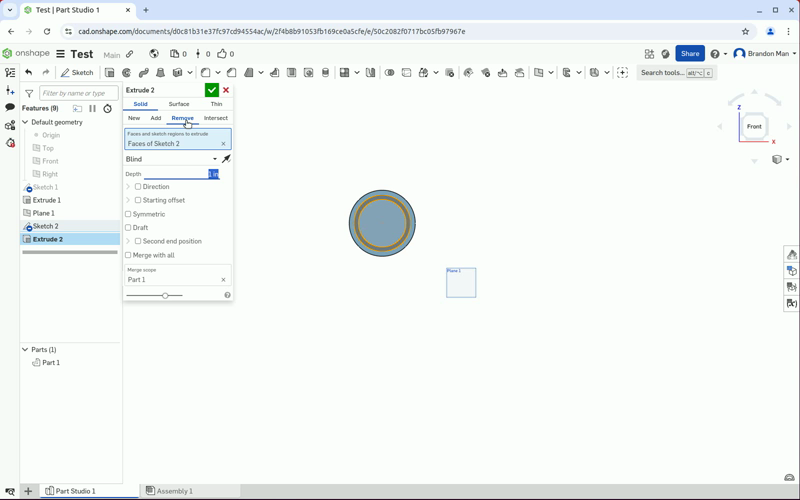
text(0.241)
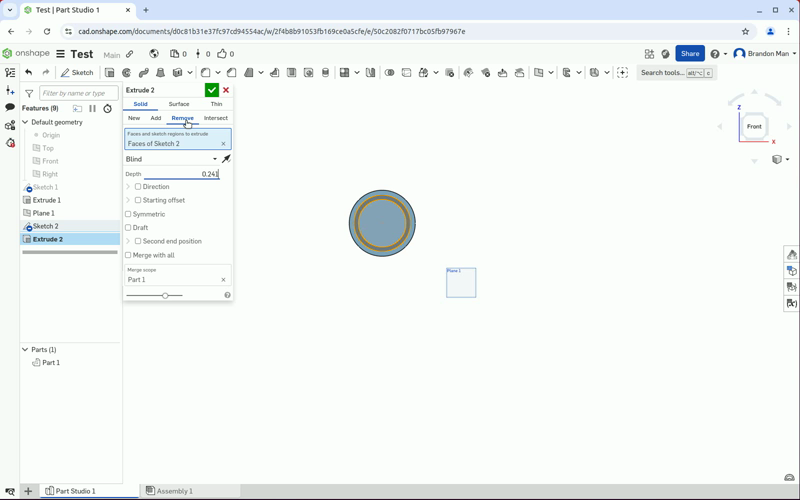
key(tab, 6)
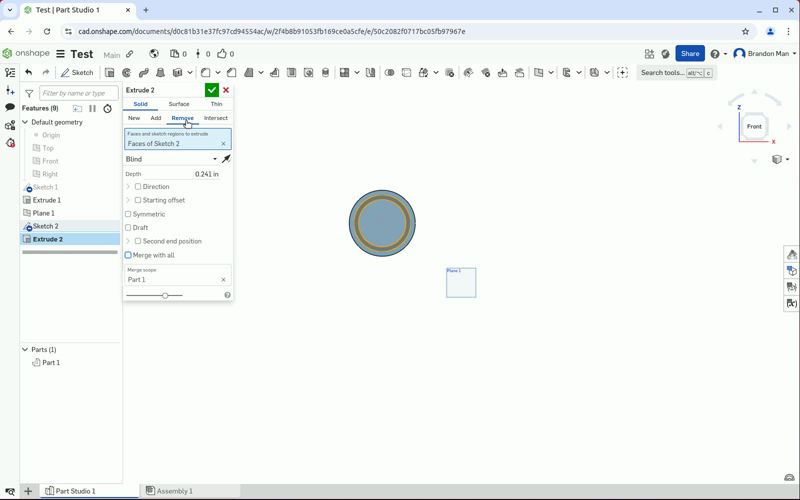
key(space)
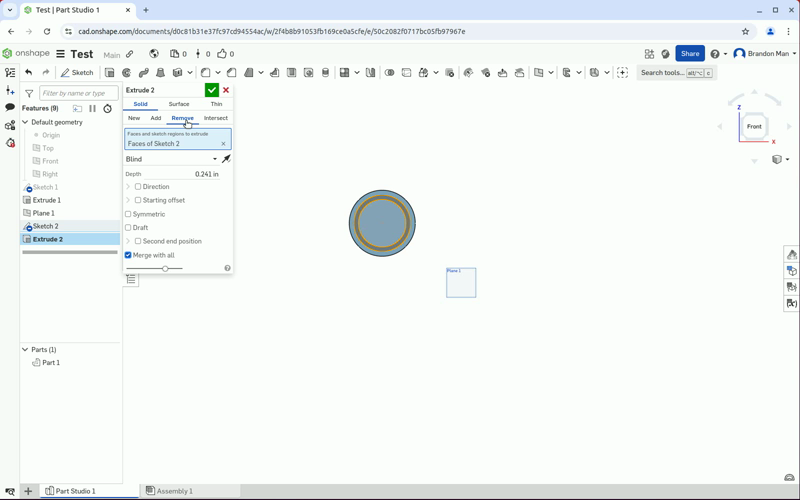
key(enter)
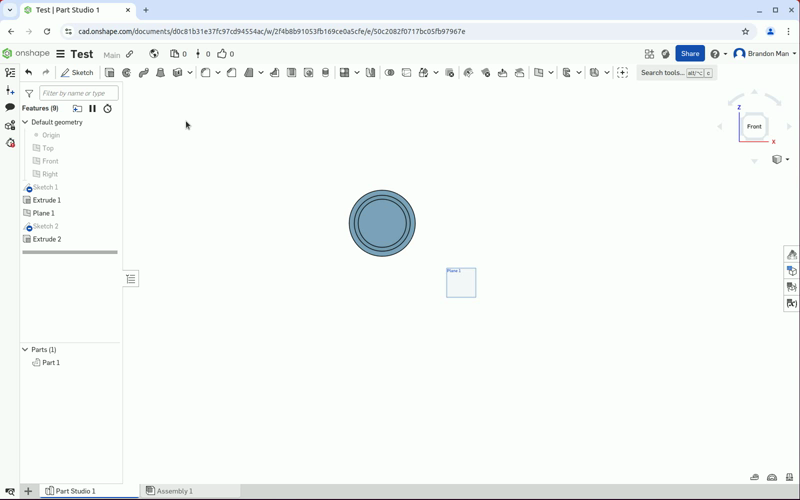
key(shift+h)
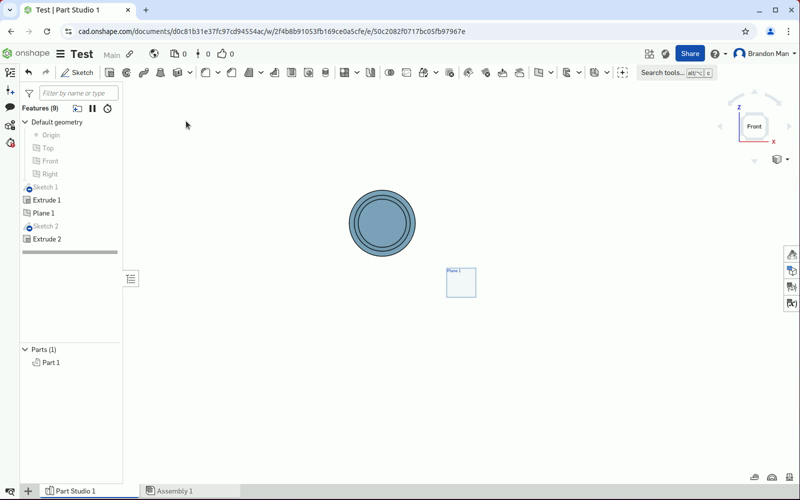
key(shift+h)
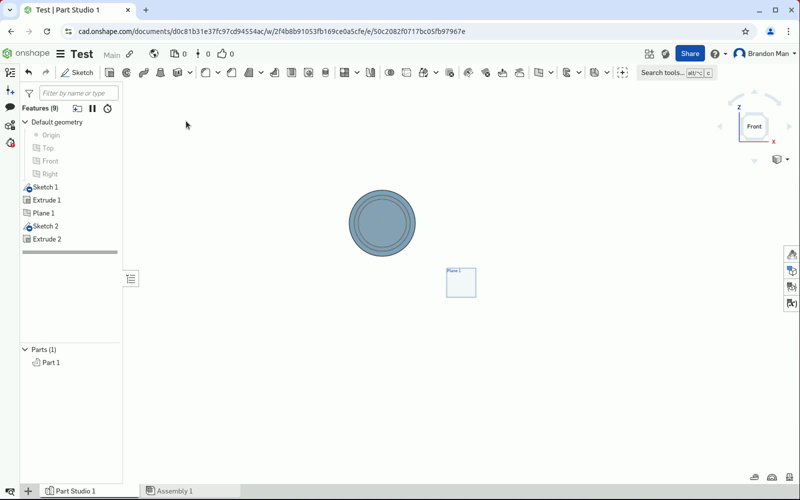
key(shift+7)
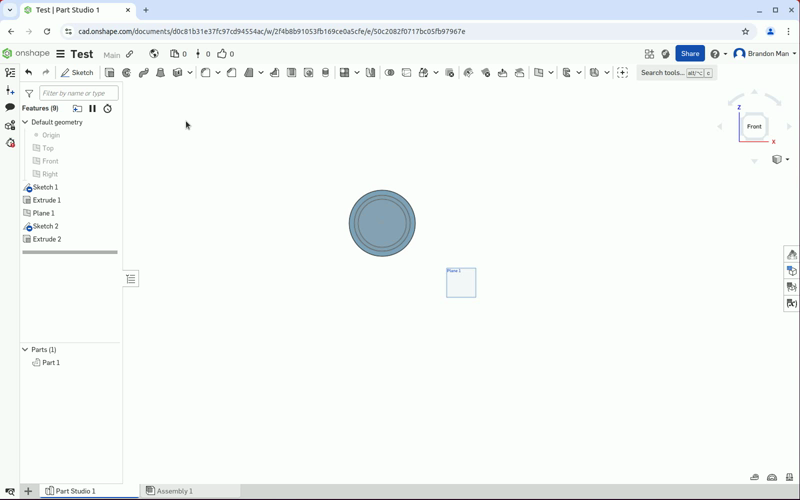
key(left, 2)
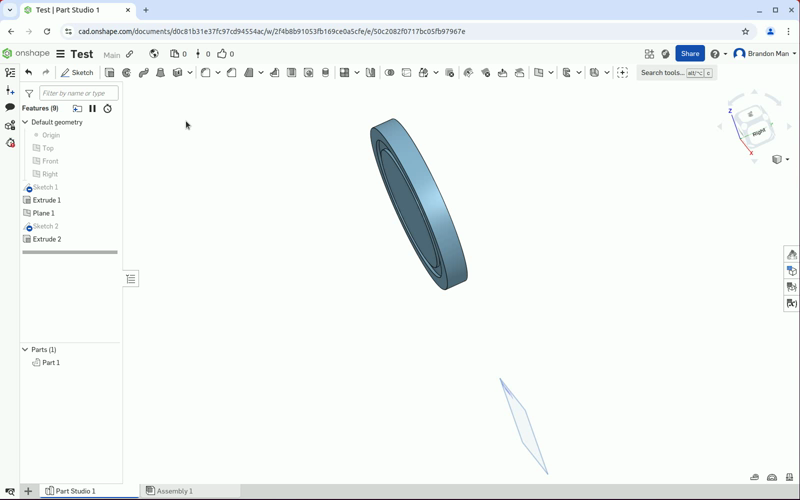
key(down, 2)
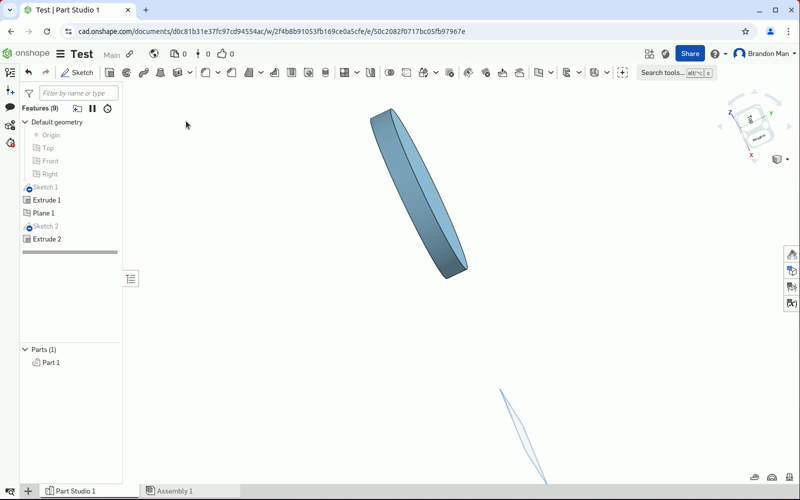
key(up, 2)
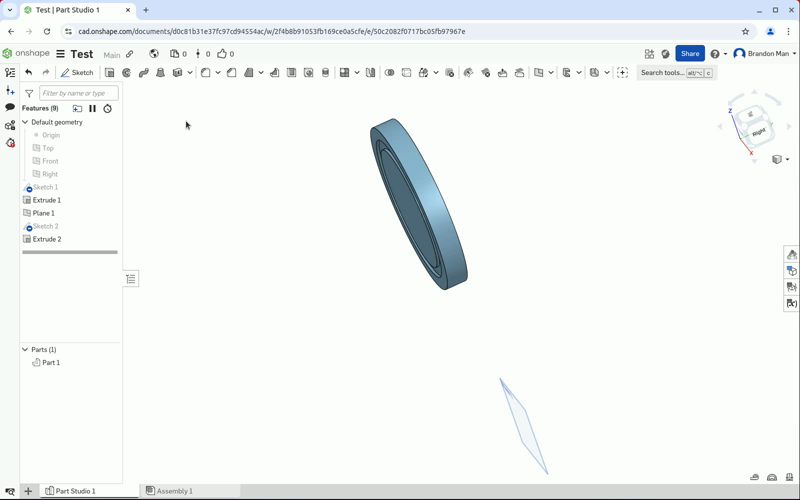
key(right, 2)
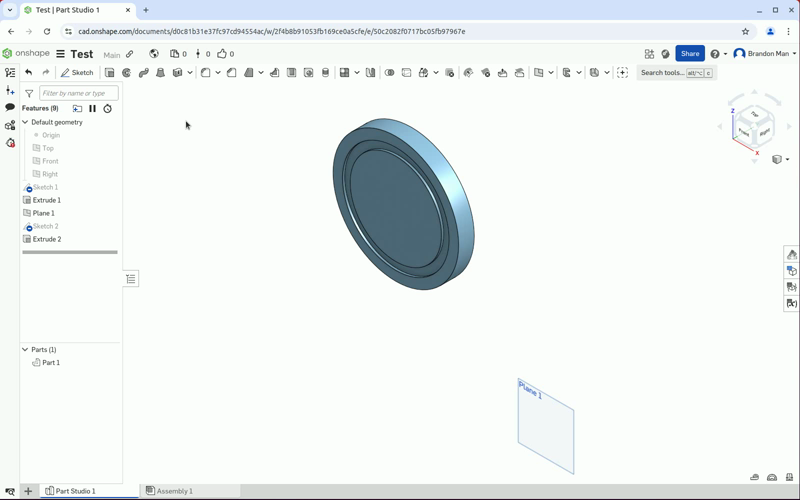
mouse_move(73, 189)
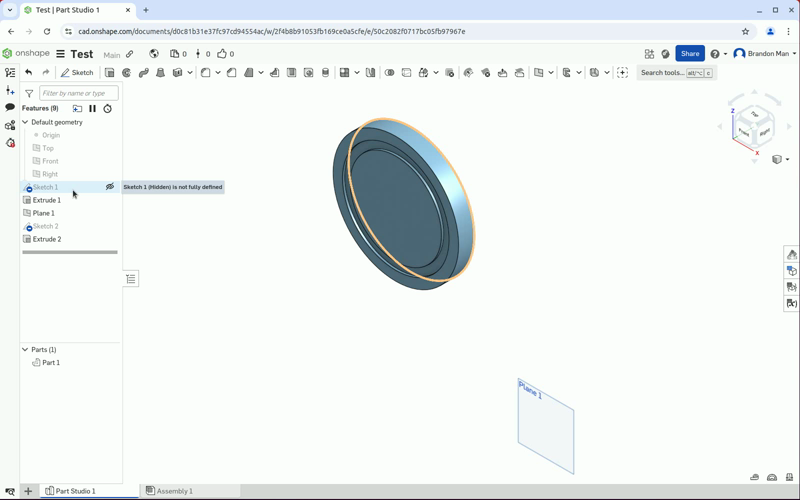
click(73, 189)